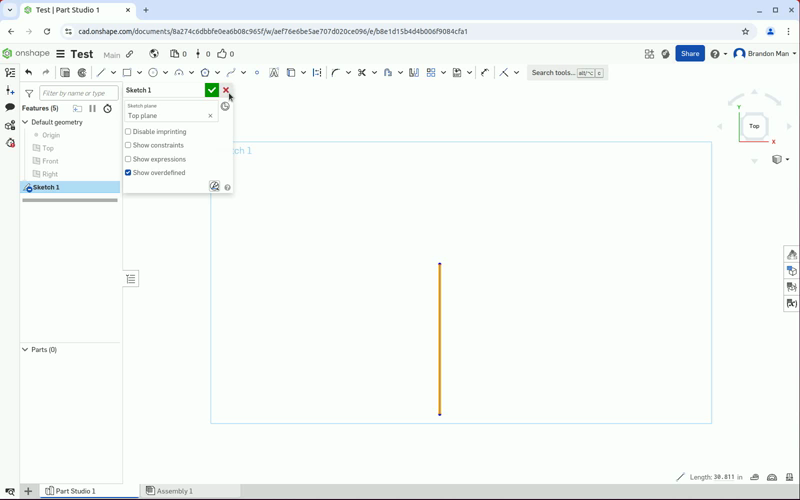
key(shift+h)
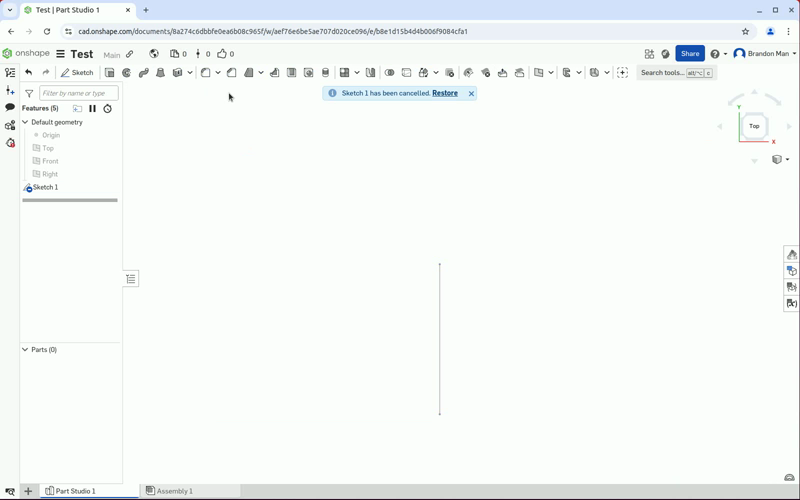
key(shift+s)
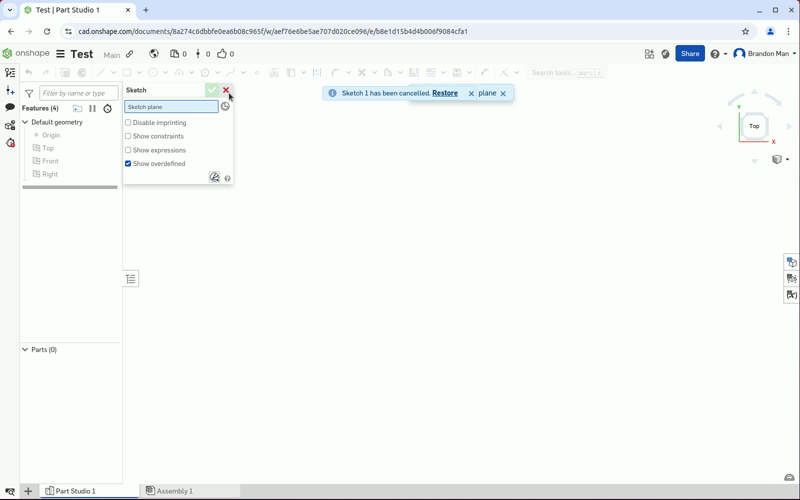
mouse_move(73, 150)
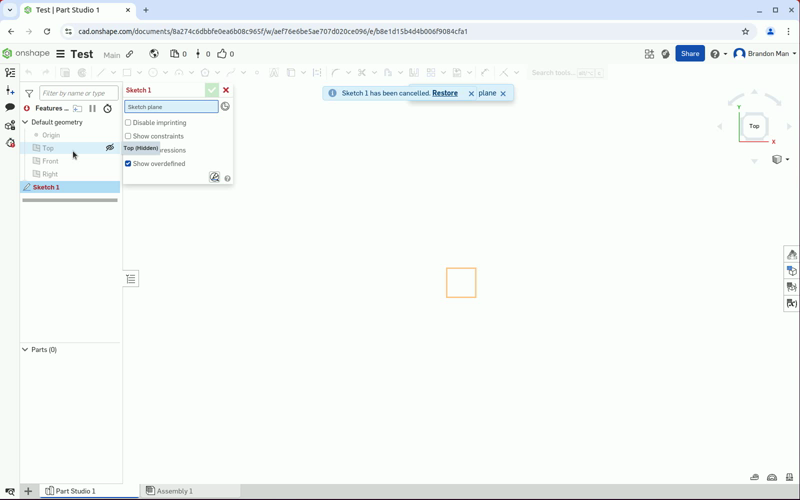
click(73, 150)
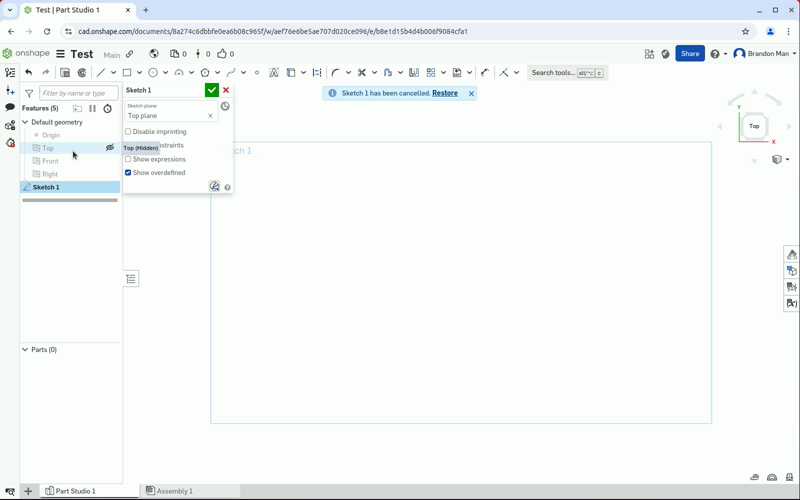
mouse_move(73, 352)
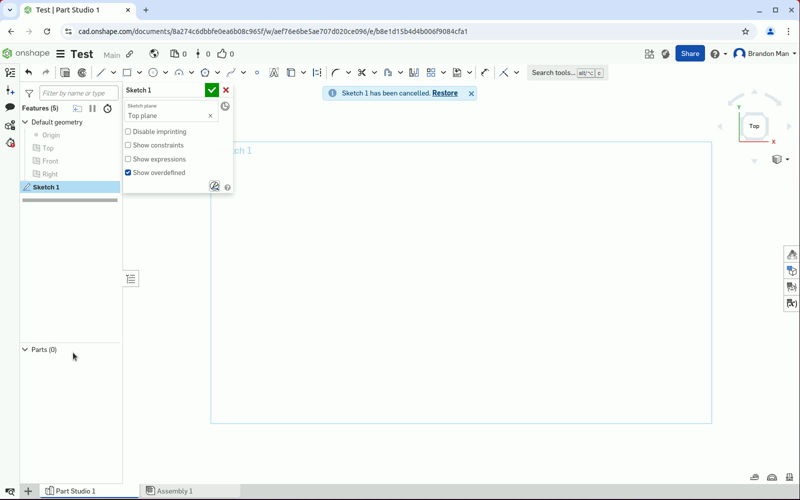
key(y)
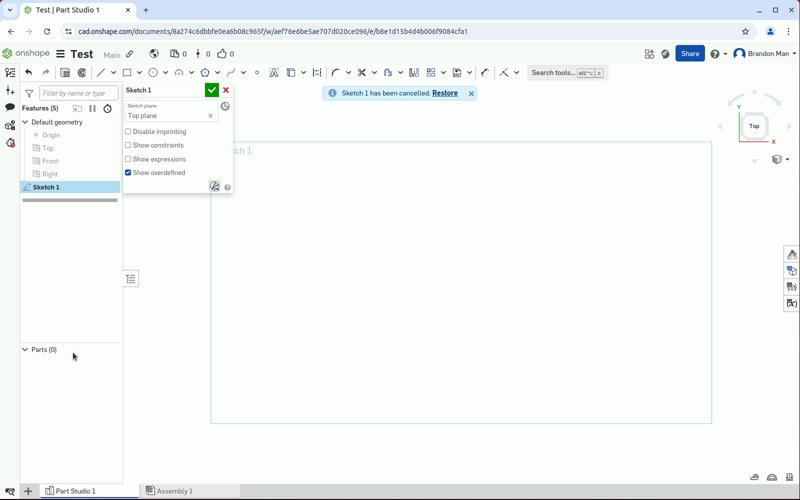
key(l)
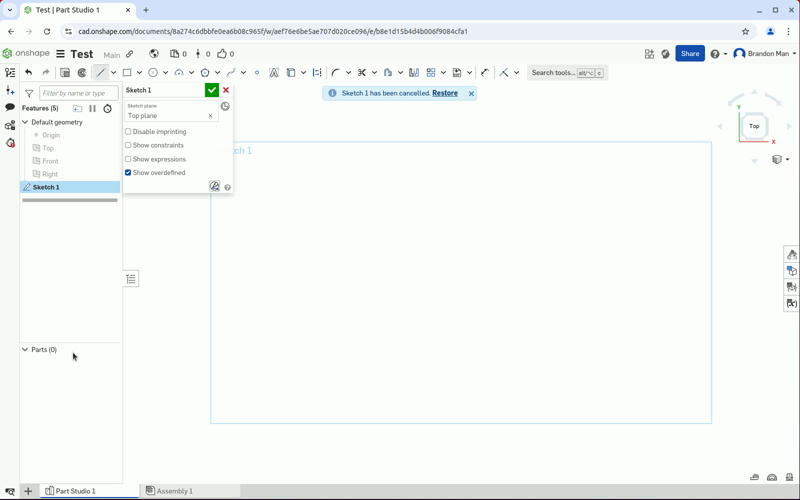
key_down(shift)
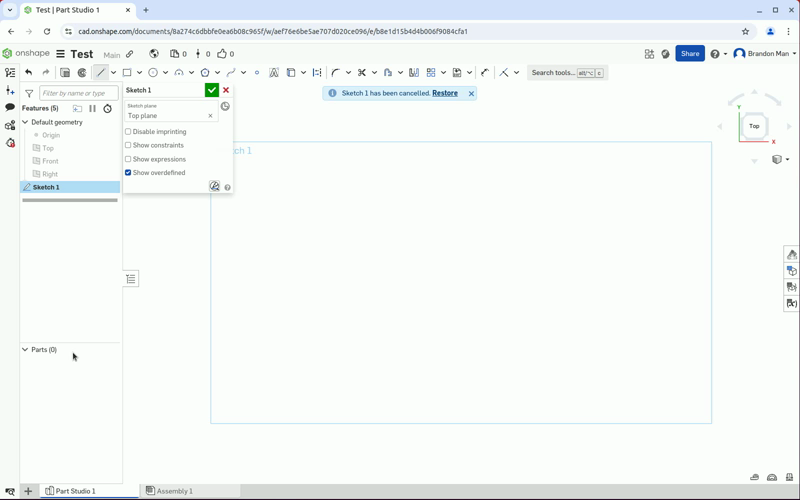
mouse_move(349, 321)
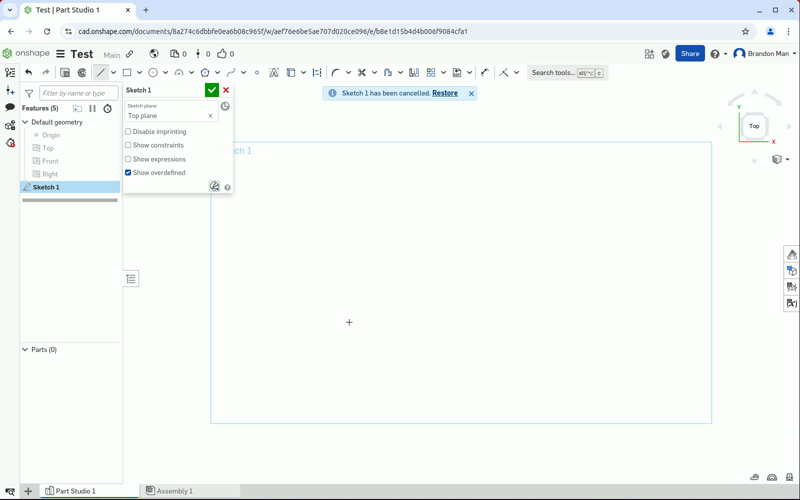
click(349, 321)
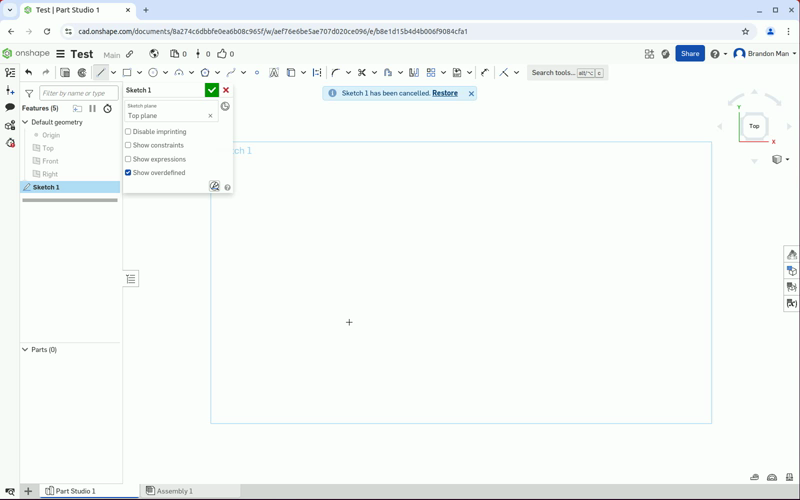
key_up(shift)
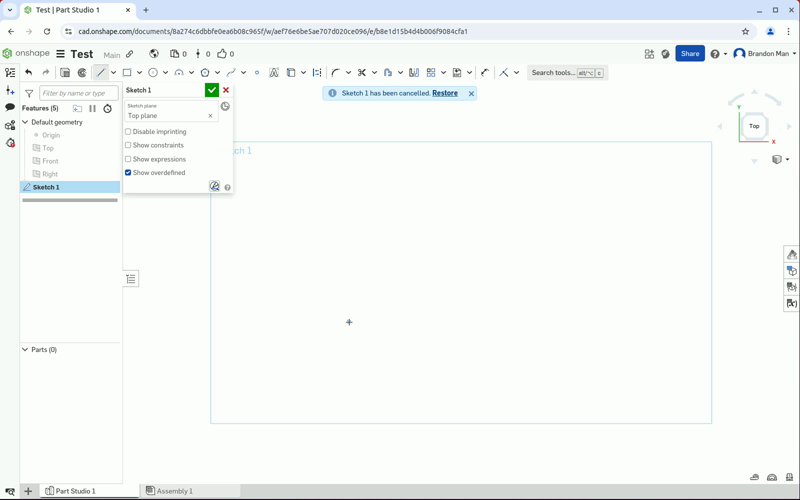
key_down(shift)
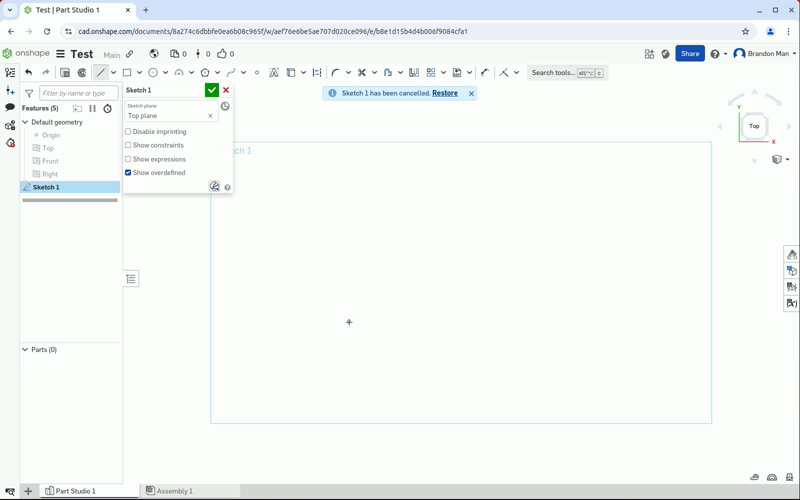
mouse_move(459, 321)
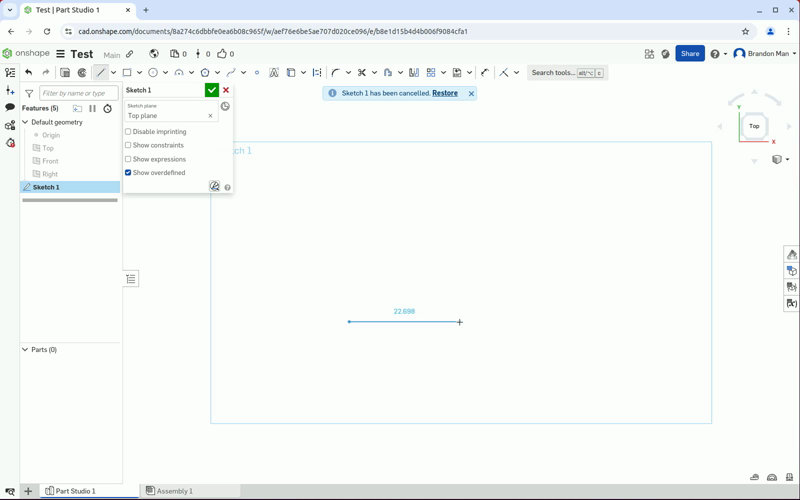
click(459, 321)
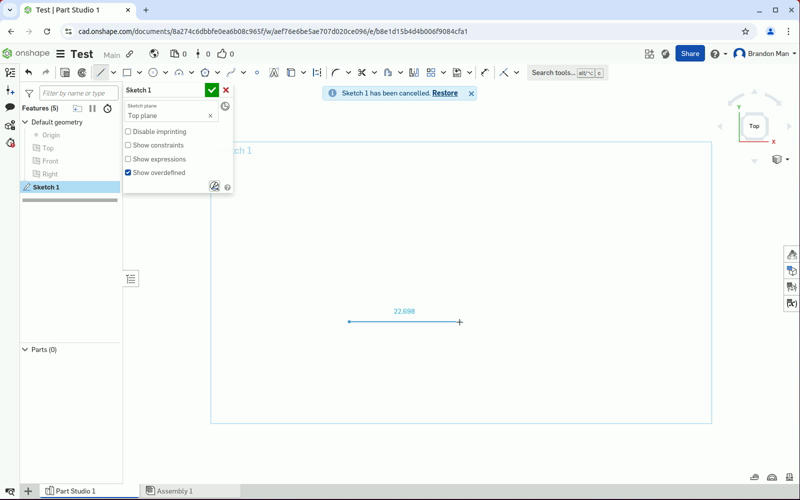
key_up(shift)
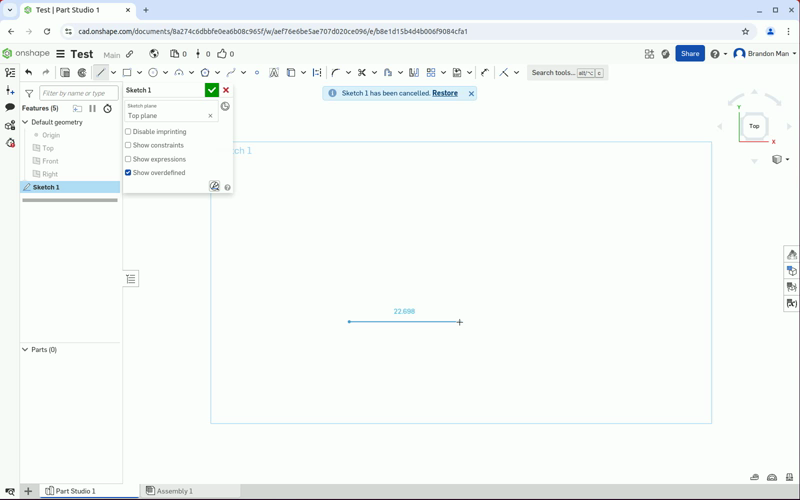
key_down(shift)
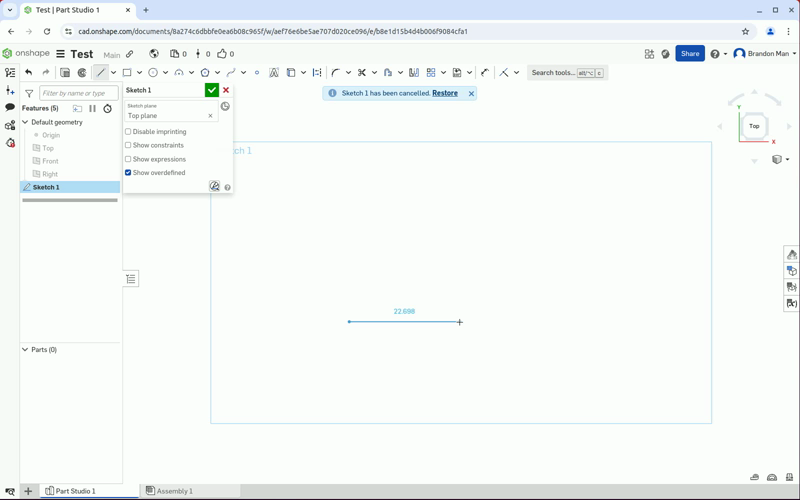
mouse_move(572, 321)
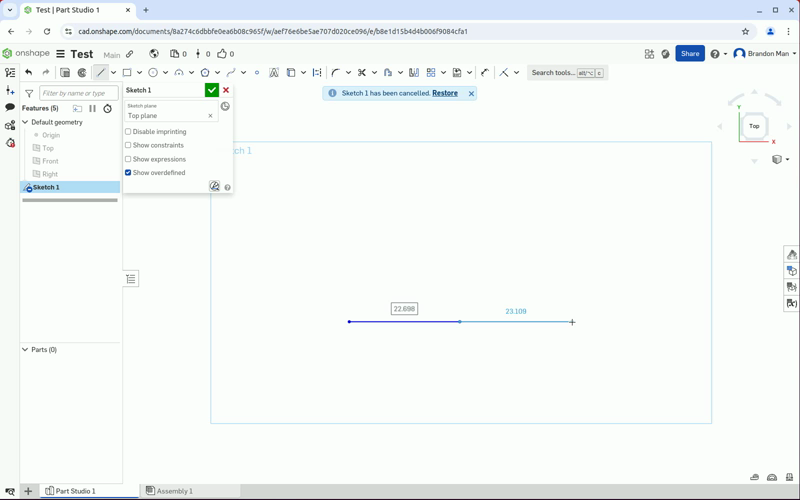
click(572, 321)
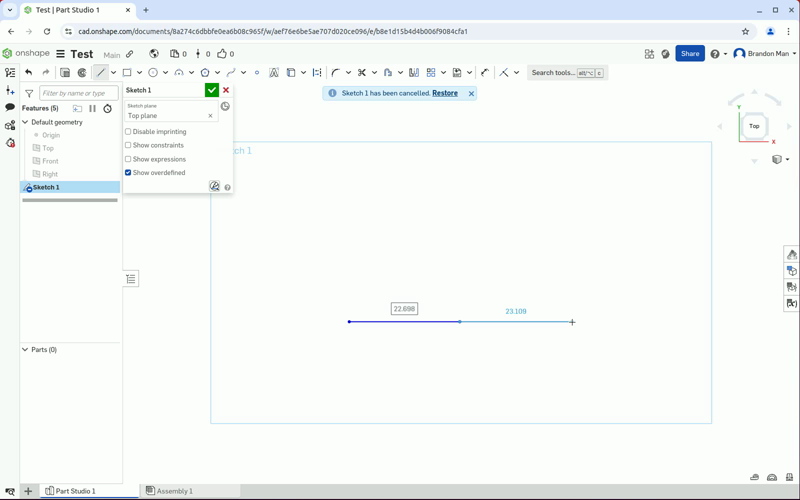
key_up(shift)
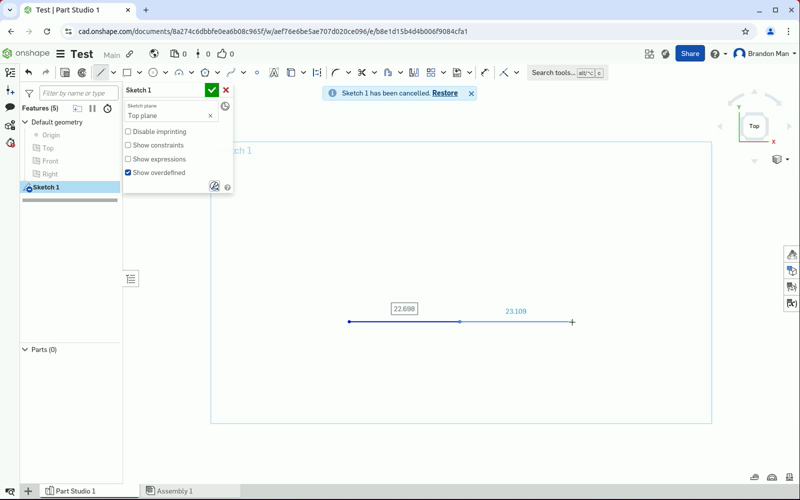
key_down(shift)
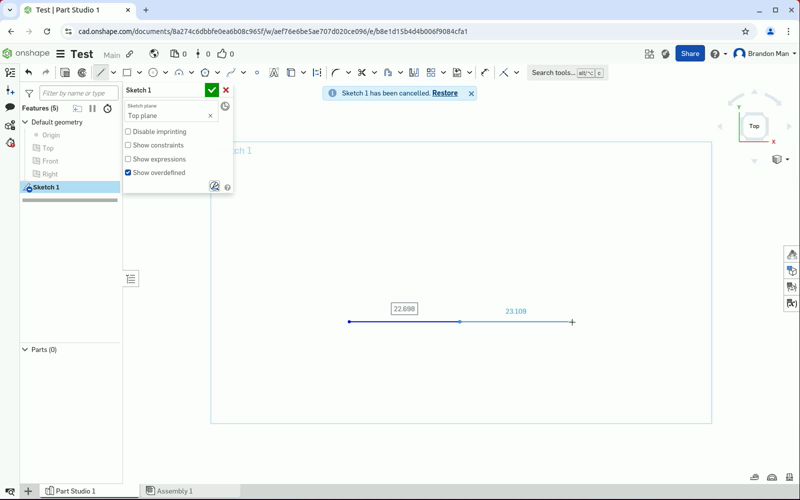
mouse_move(589, 321)
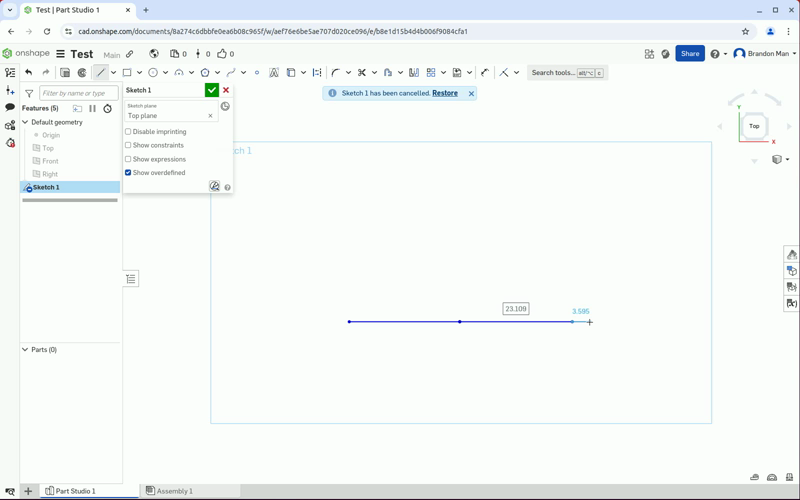
mouse_move(572, 284)
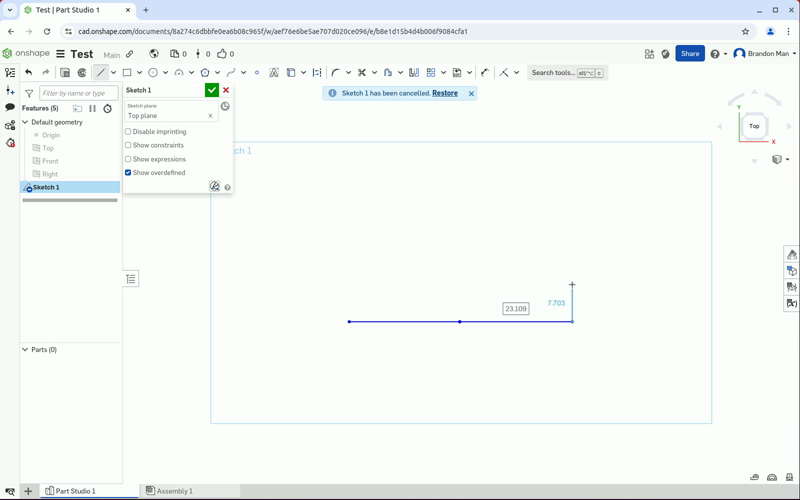
click(572, 284)
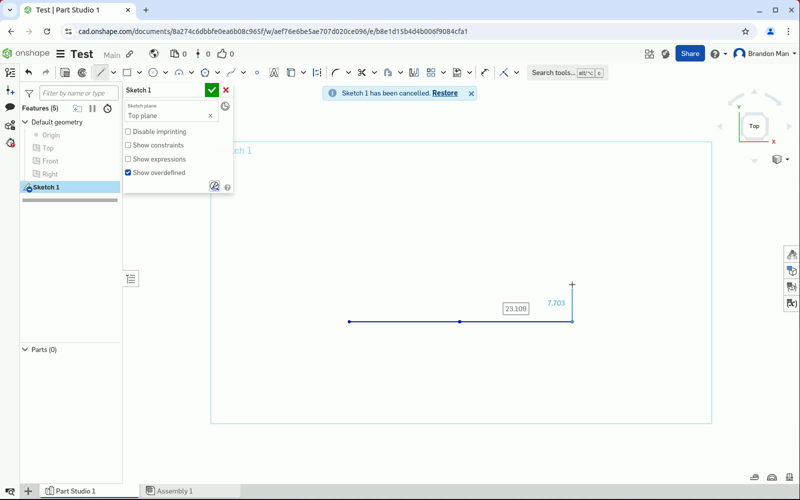
key_up(shift)
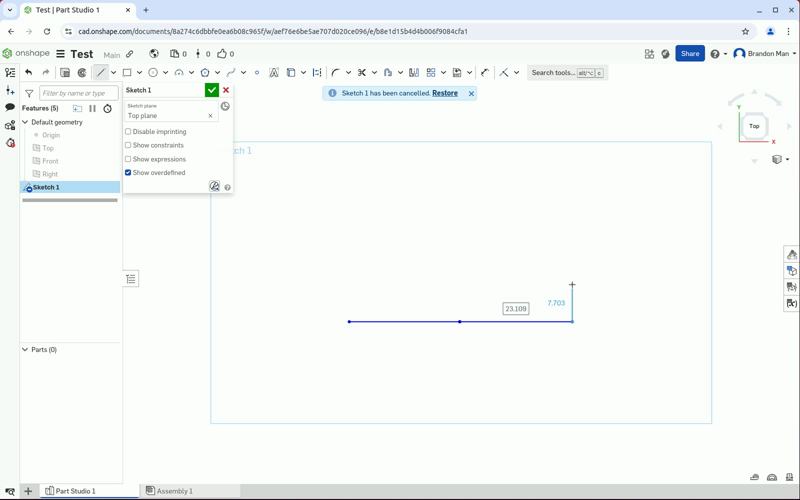
key_down(shift)
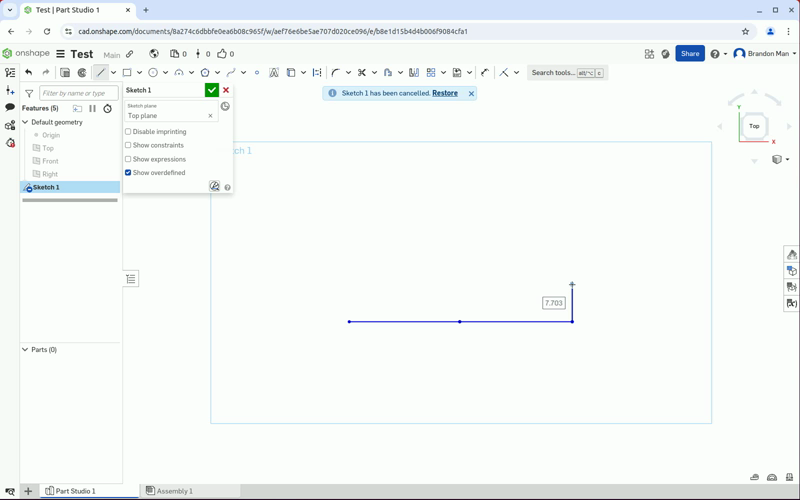
mouse_move(589, 284)
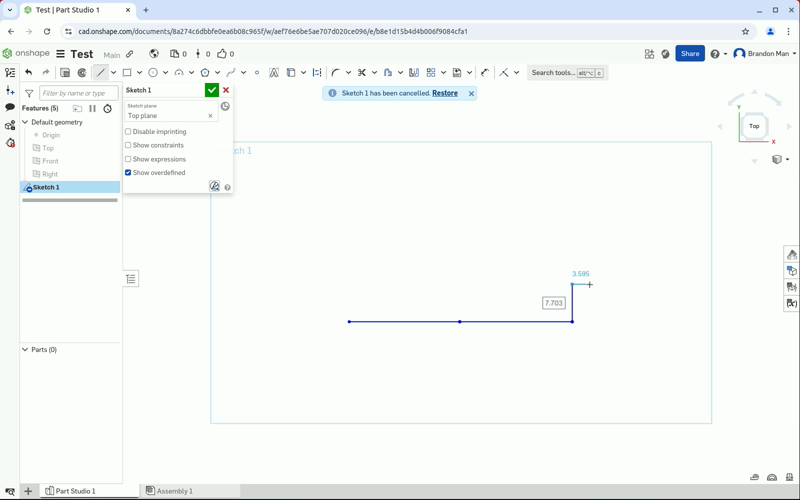
mouse_move(572, 237)
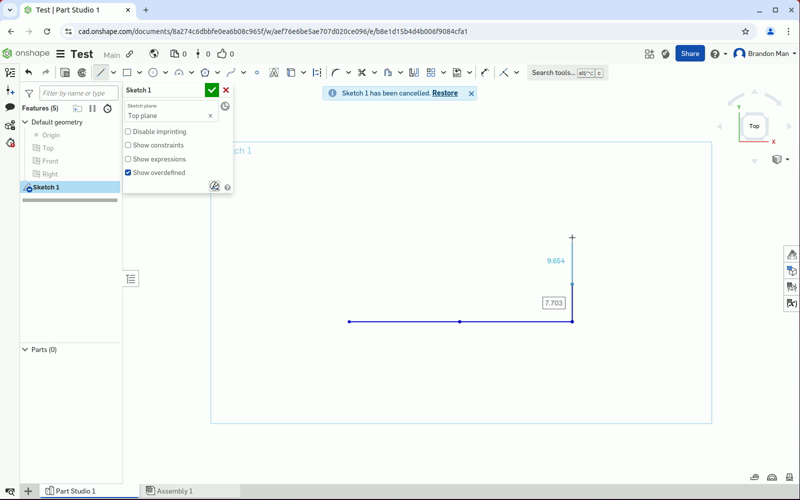
click(572, 237)
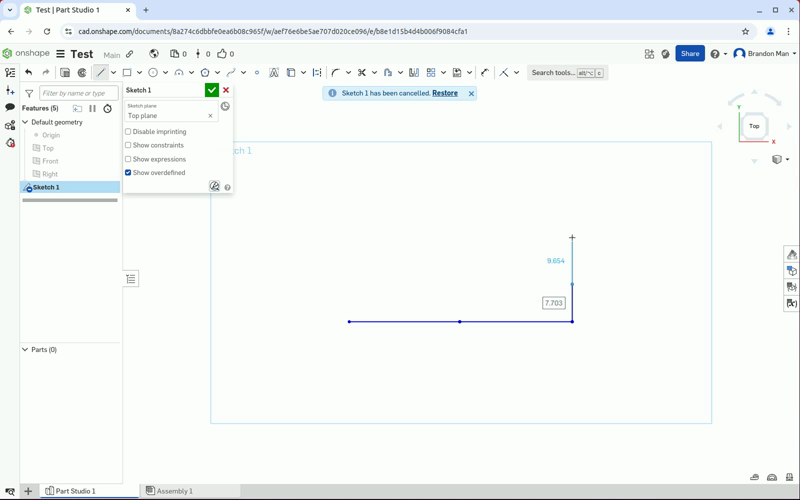
key_up(shift)
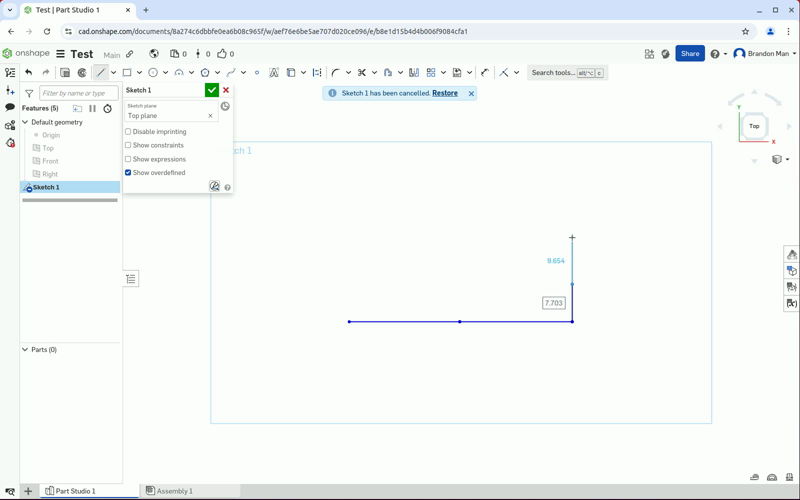
key_down(shift)
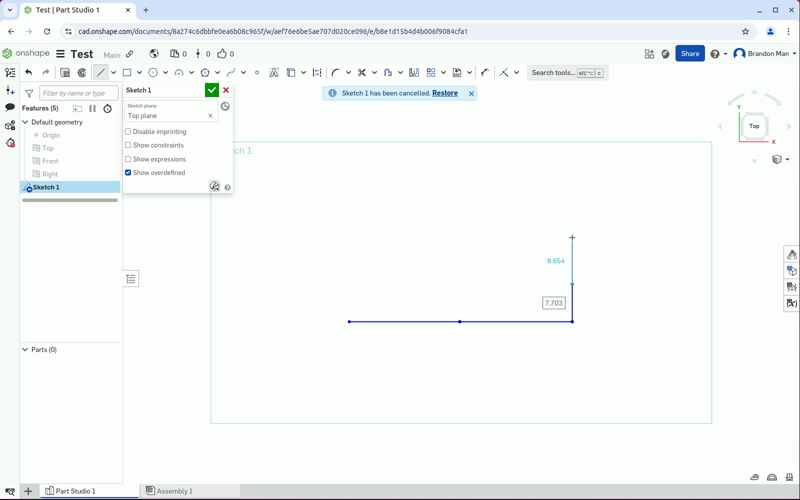
mouse_move(459, 237)
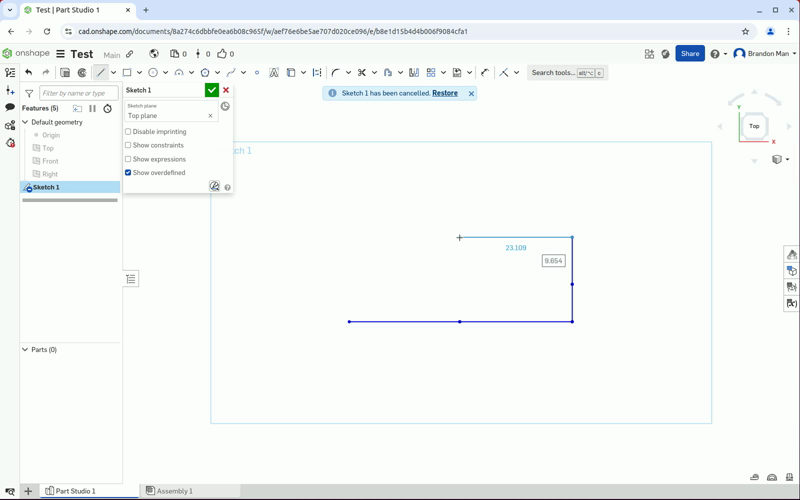
click(459, 237)
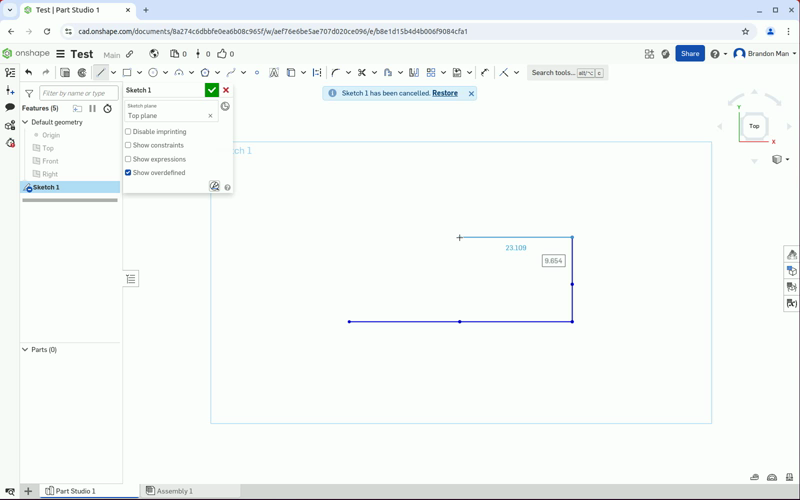
key_up(shift)
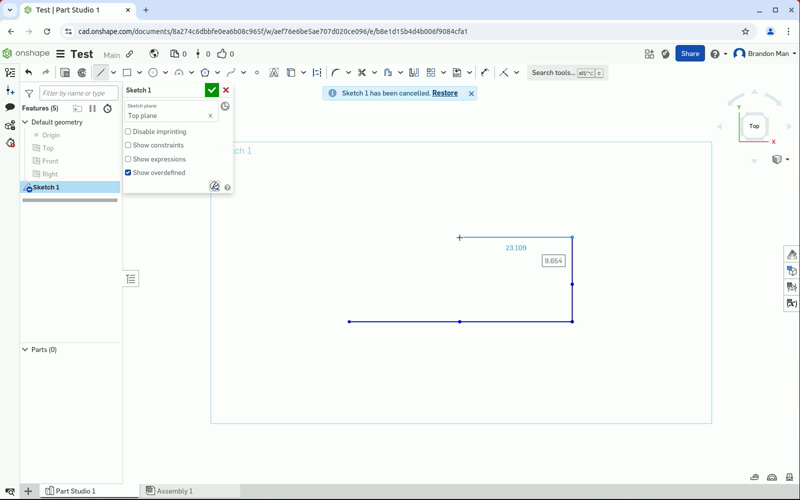
key_down(shift)
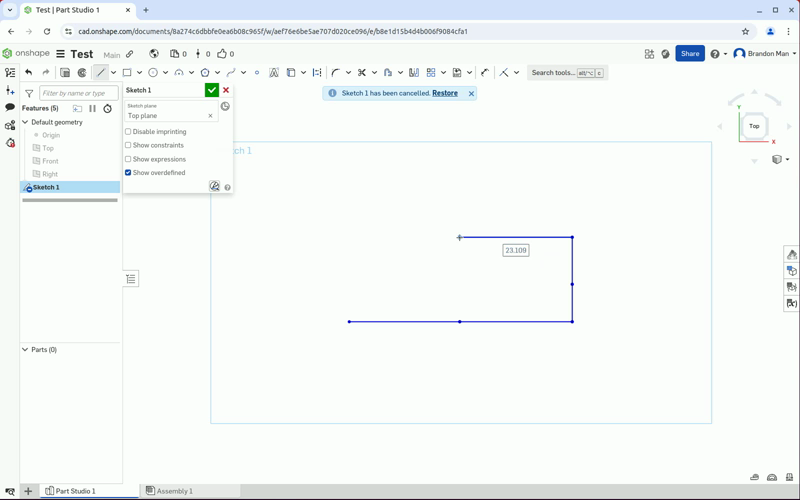
mouse_move(349, 237)
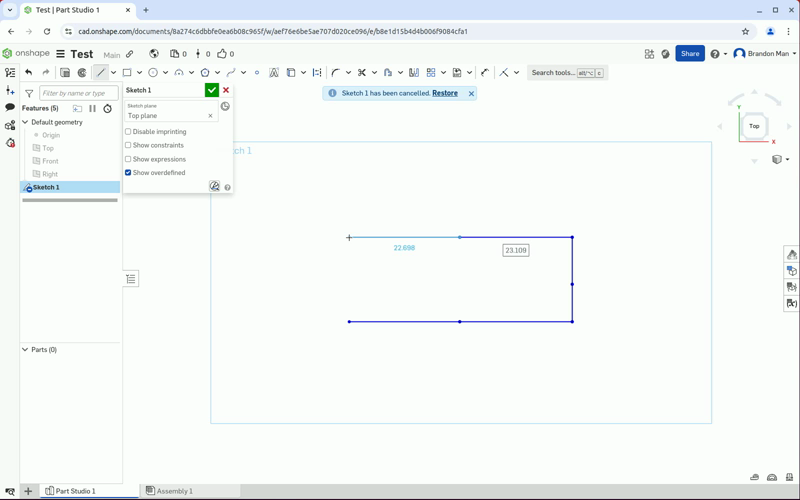
click(349, 237)
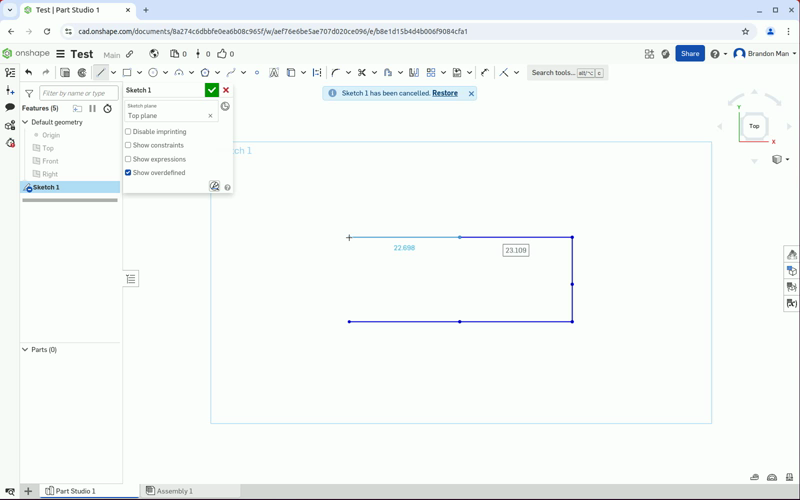
key_up(shift)
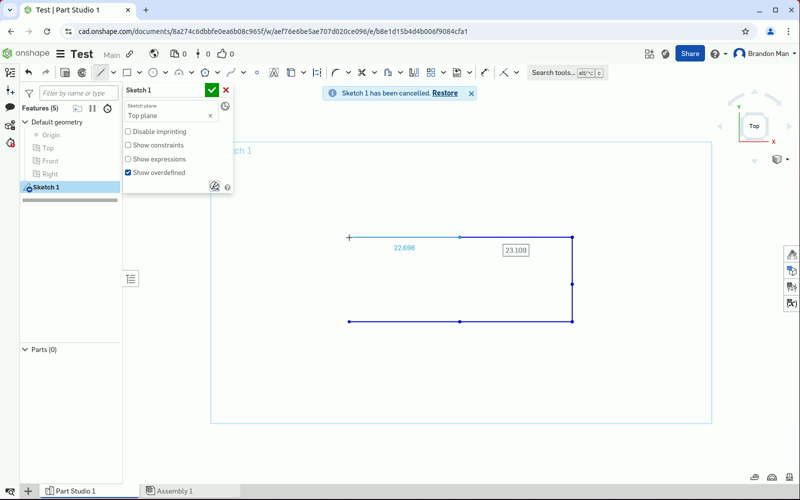
key_down(shift)
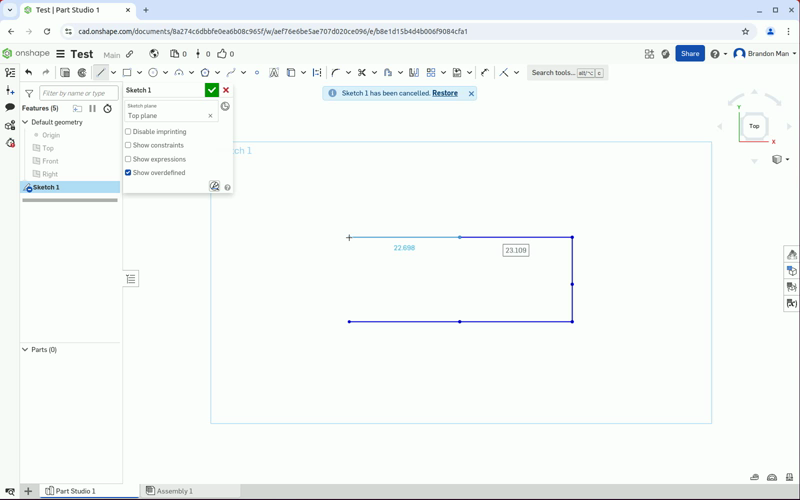
mouse_move(349, 321)
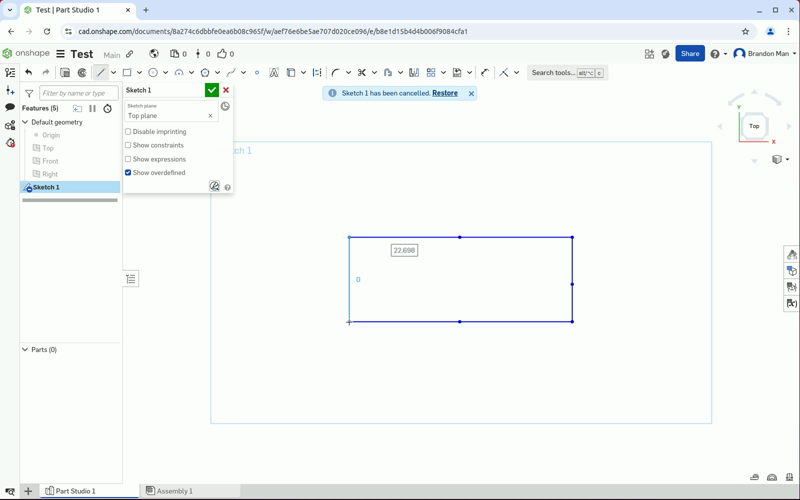
key_up(shift)
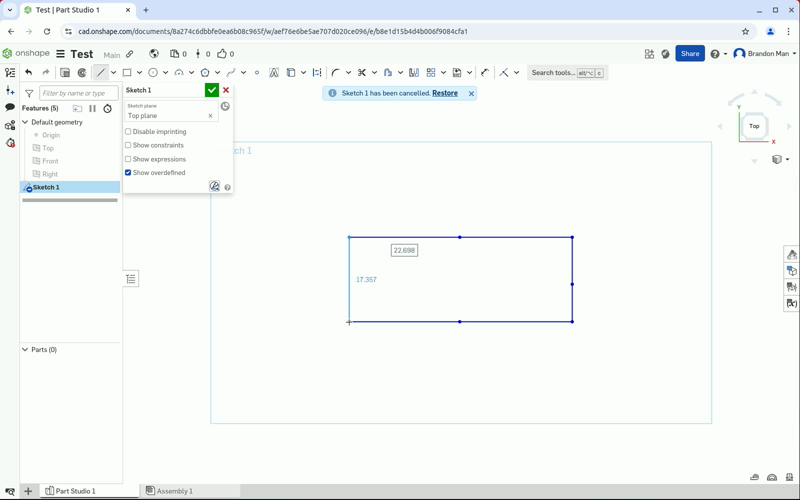
click(349, 321)
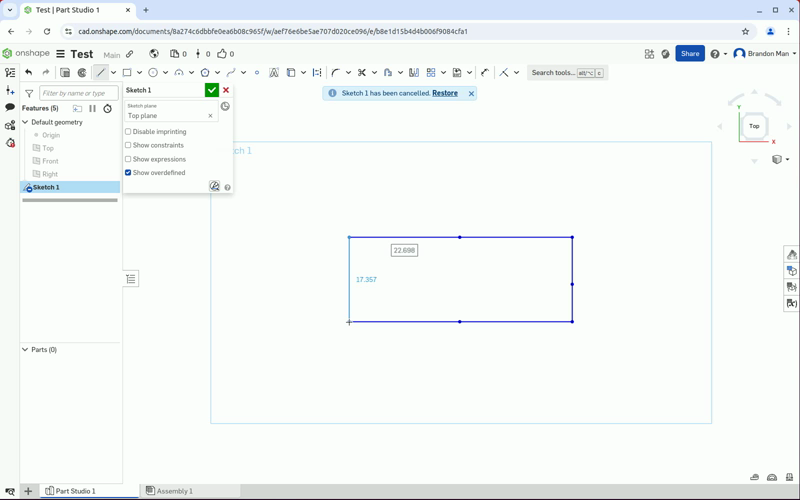
key(esc)
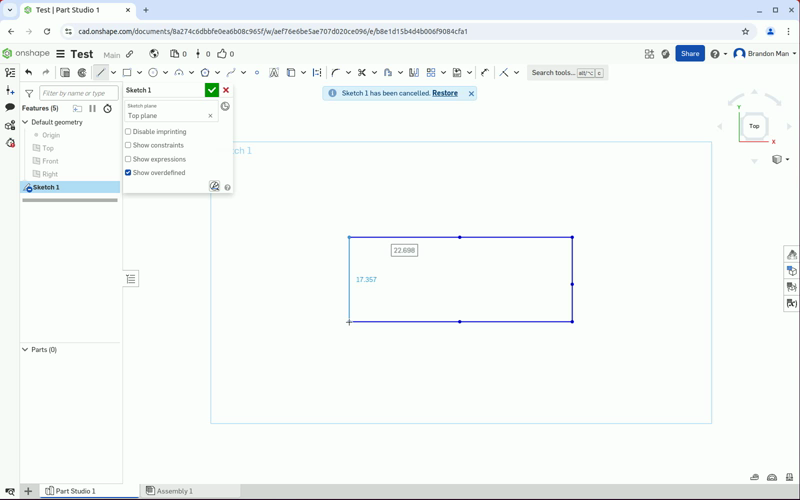
mouse_move(524, 281)
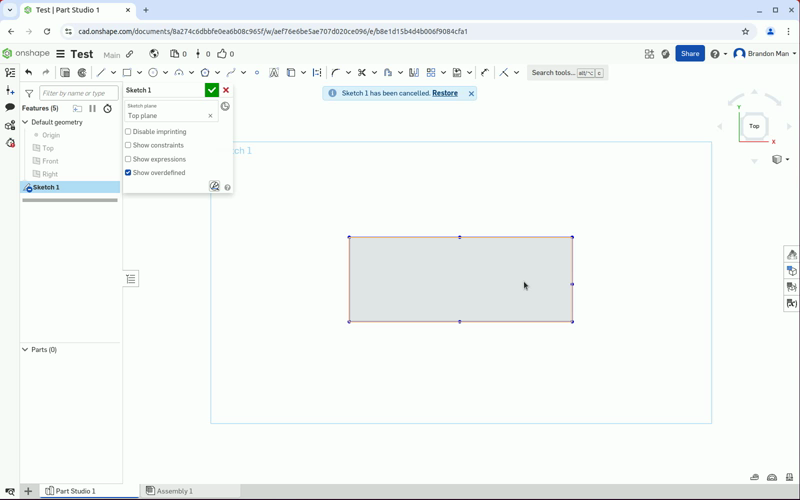
click(524, 281)
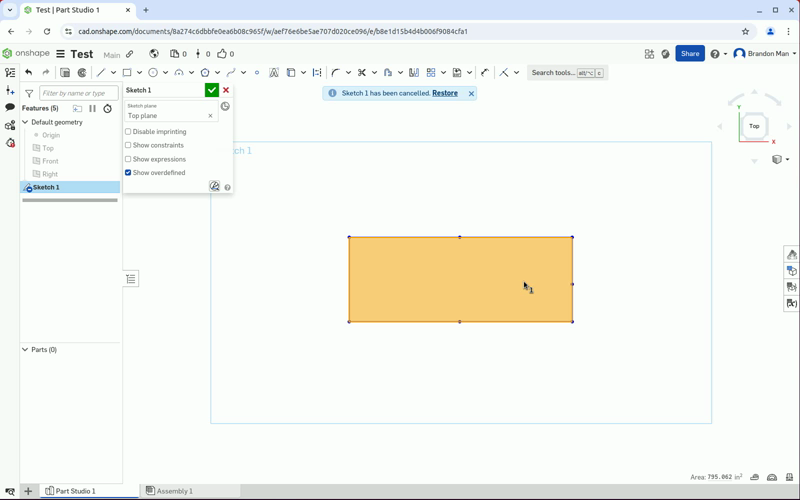
mouse_move(73, 352)
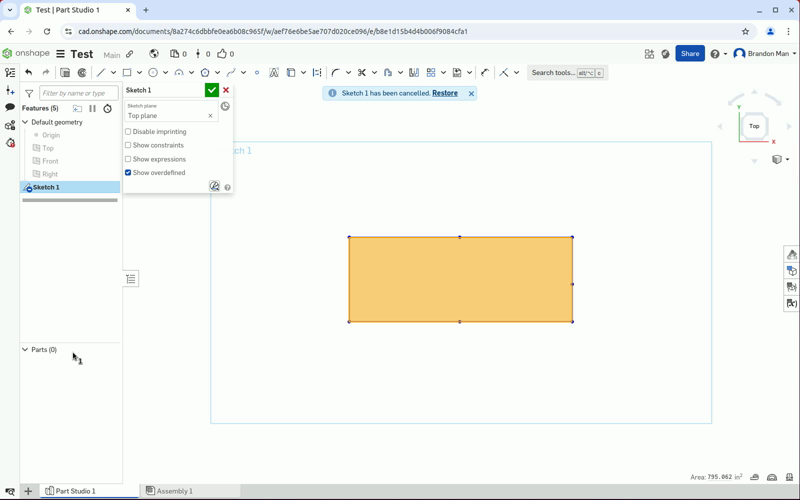
key(shift+y)
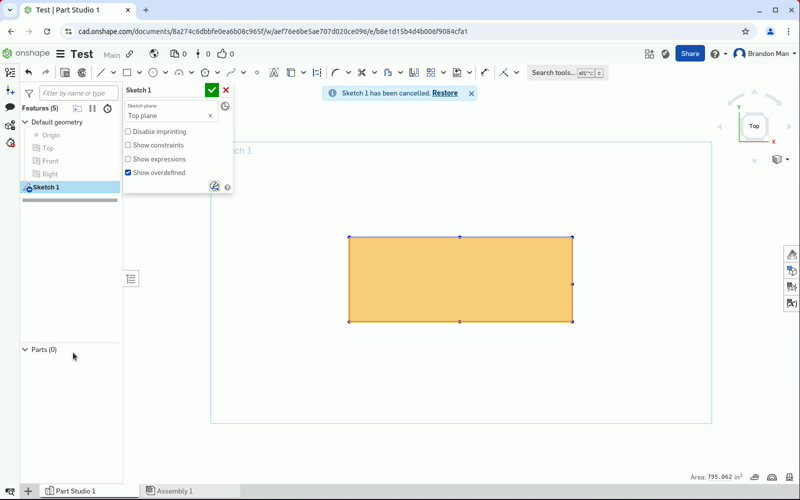
key(shift+e)
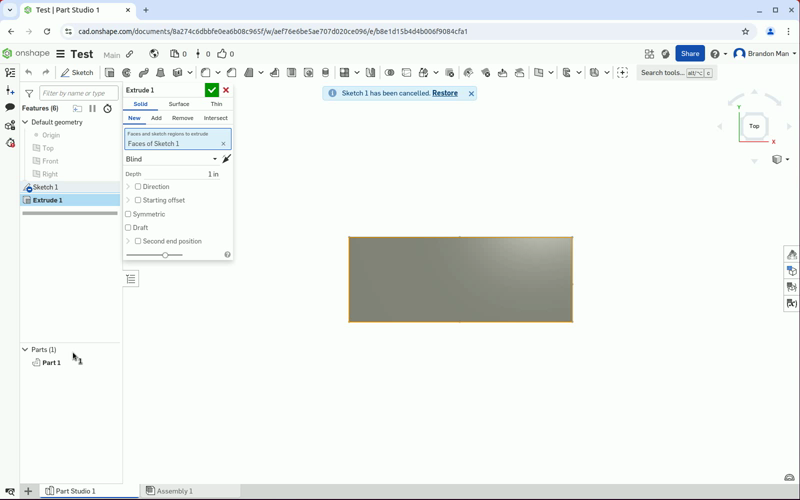
mouse_move(143, 106)
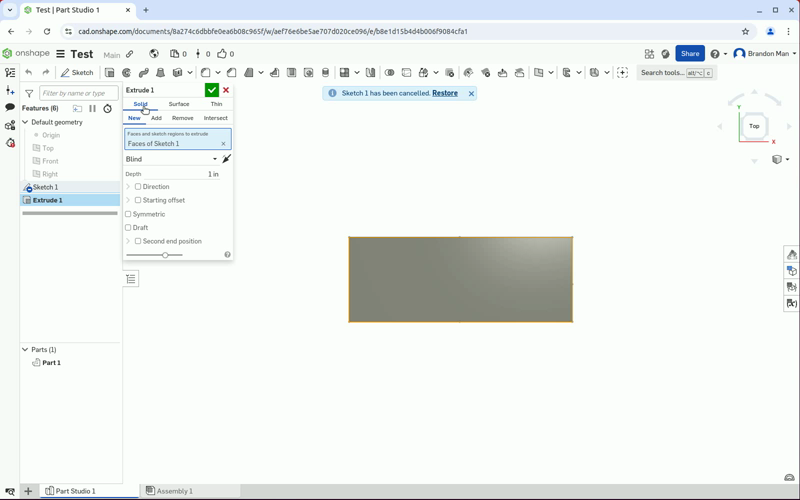
click(143, 106)
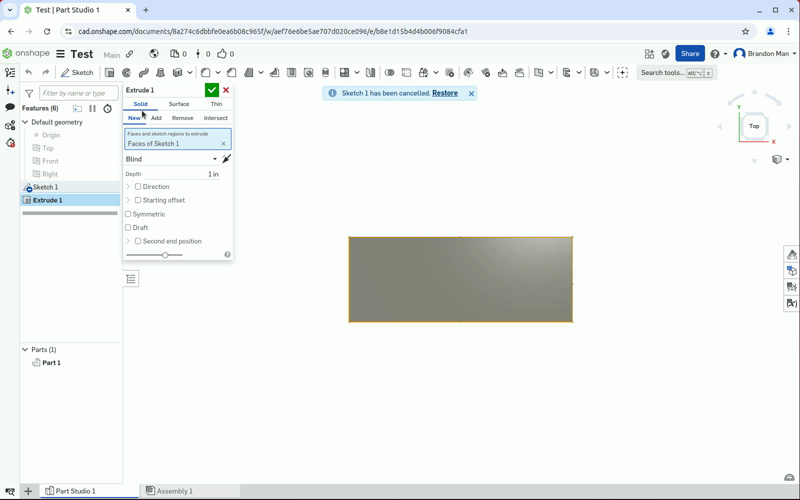
mouse_move(137, 120)
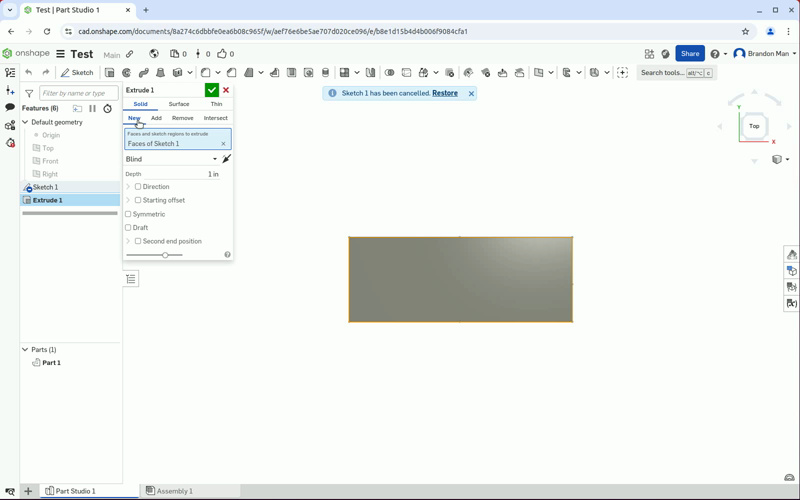
click(137, 120)
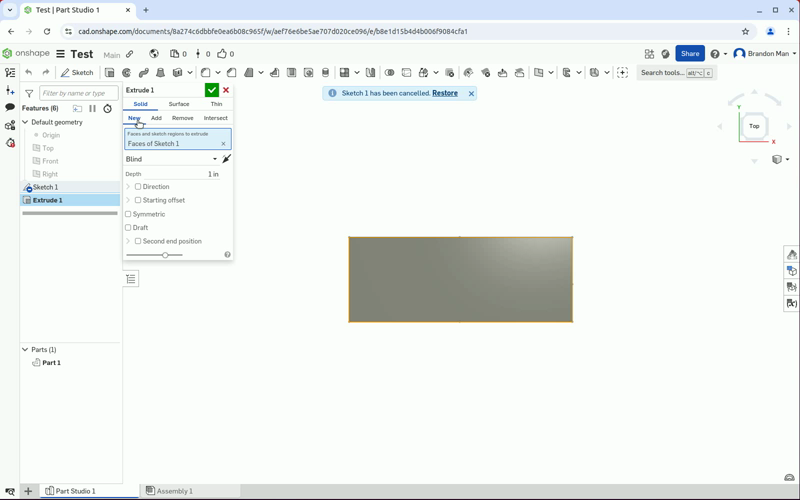
key(tab, 4)
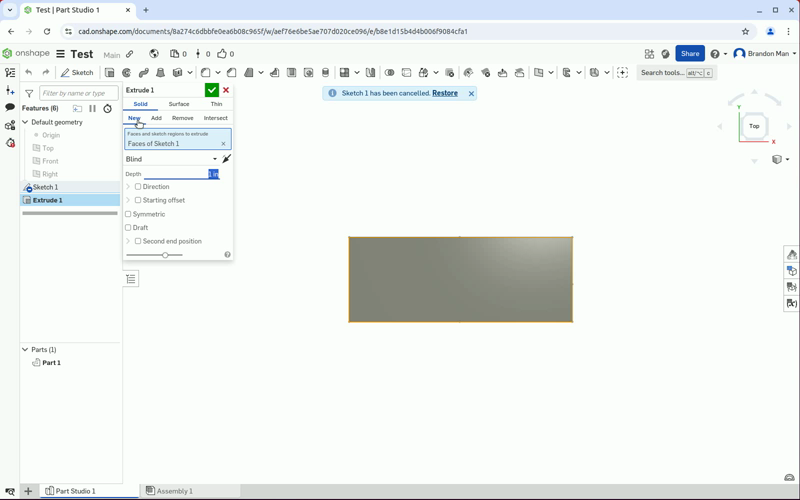
text(7.703)
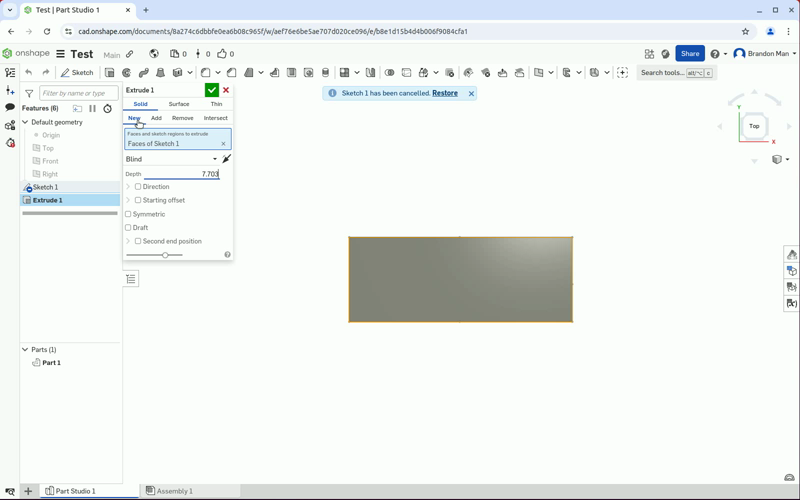
key(enter)
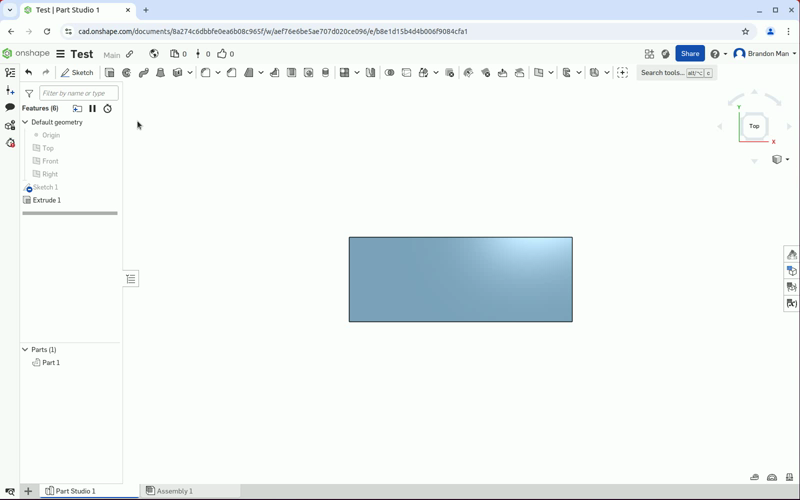
key(shift+h)
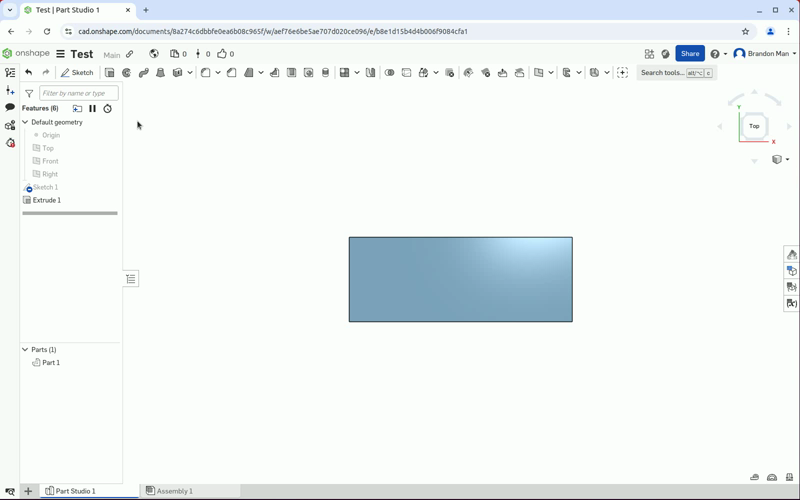
key(shift+h)
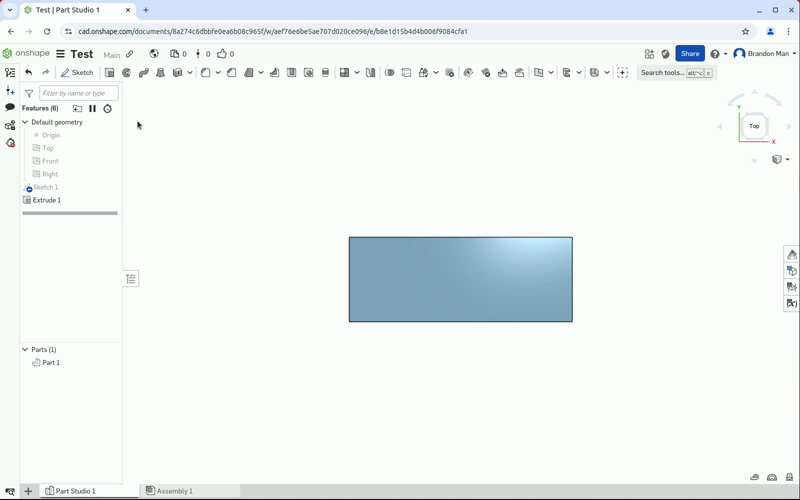
mouse_move(73, 189)
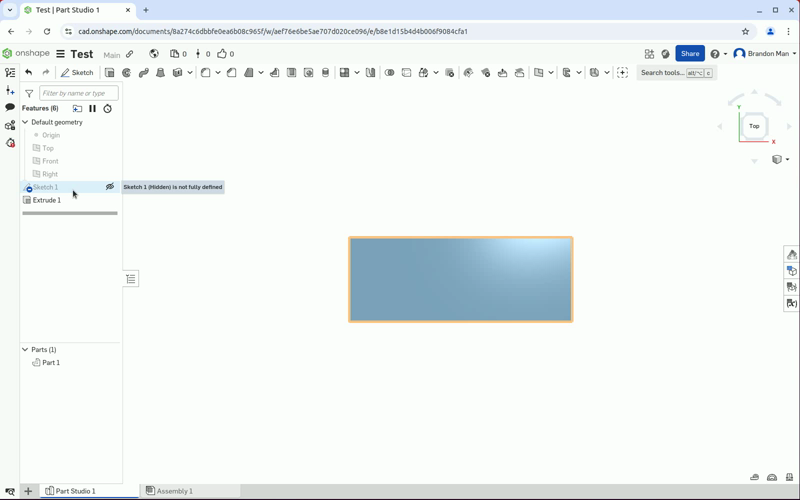
click(73, 189)
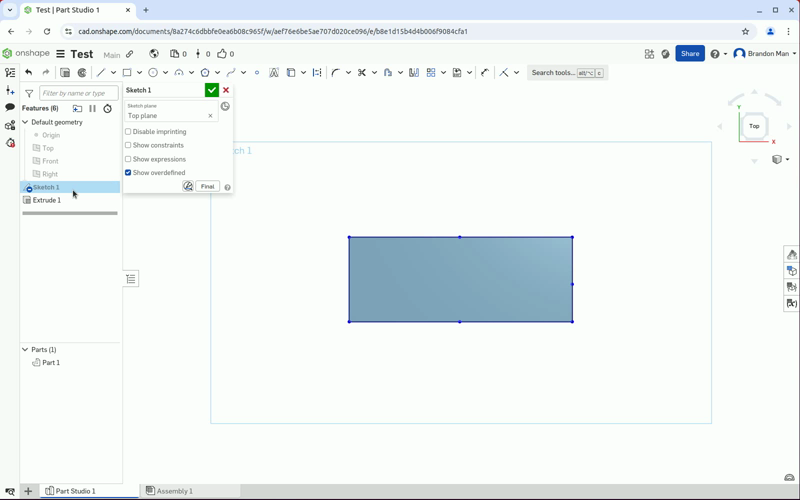
mouse_move(229, 92)
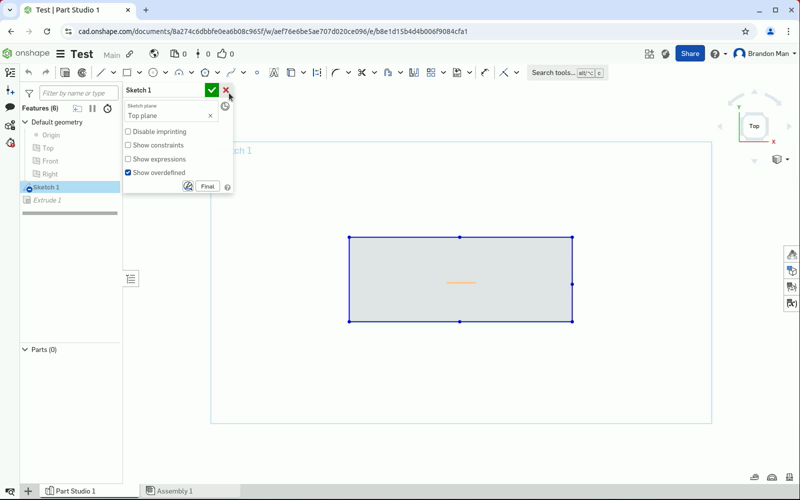
click(229, 92)
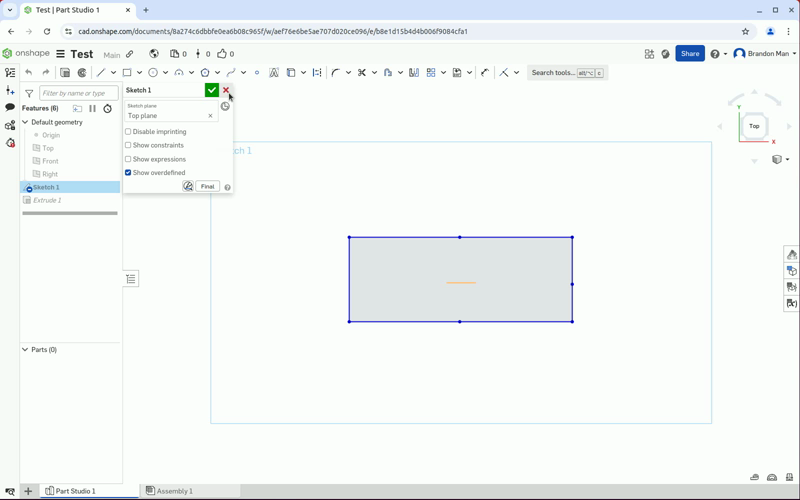
key(shift+s)
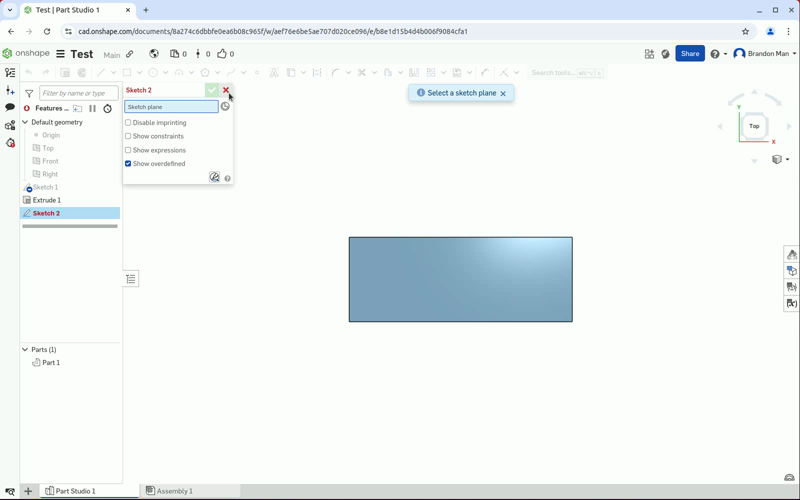
mouse_move(73, 150)
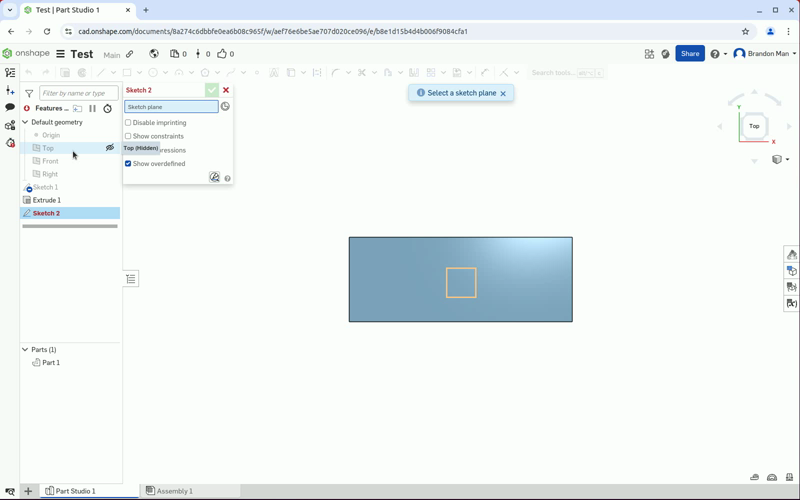
click(73, 150)
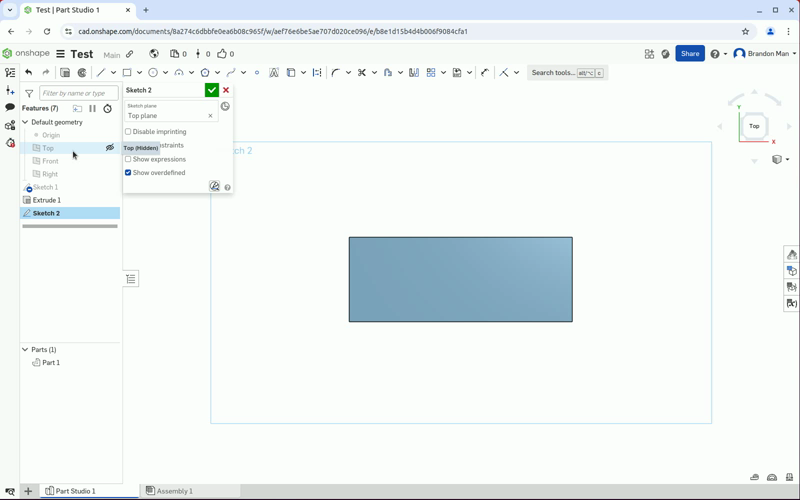
mouse_move(73, 352)
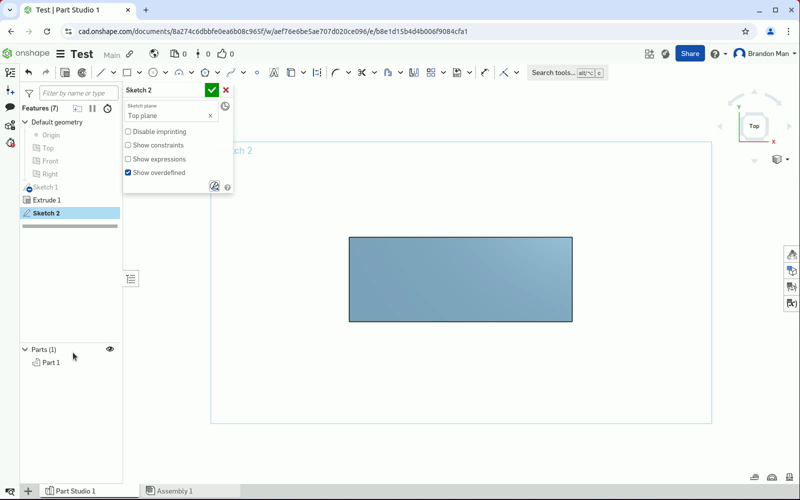
key(y)
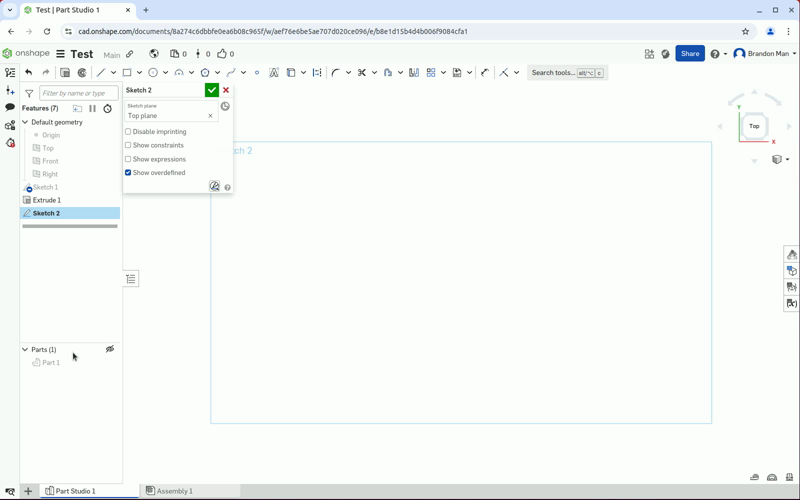
key(l)
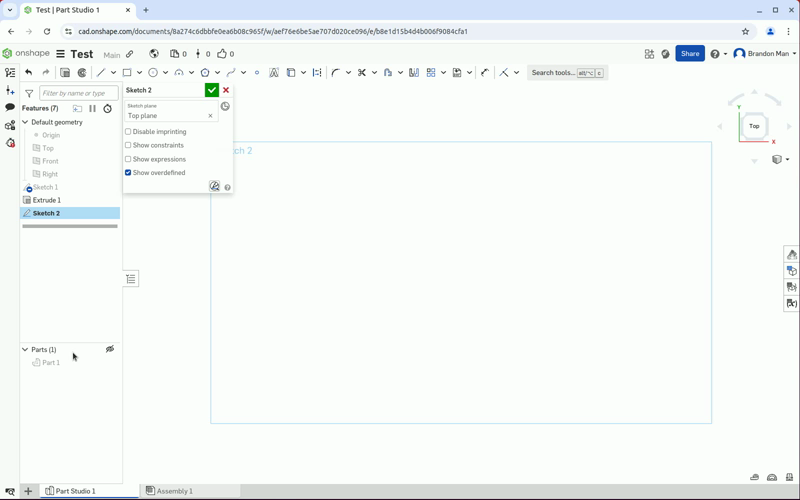
key_down(shift)
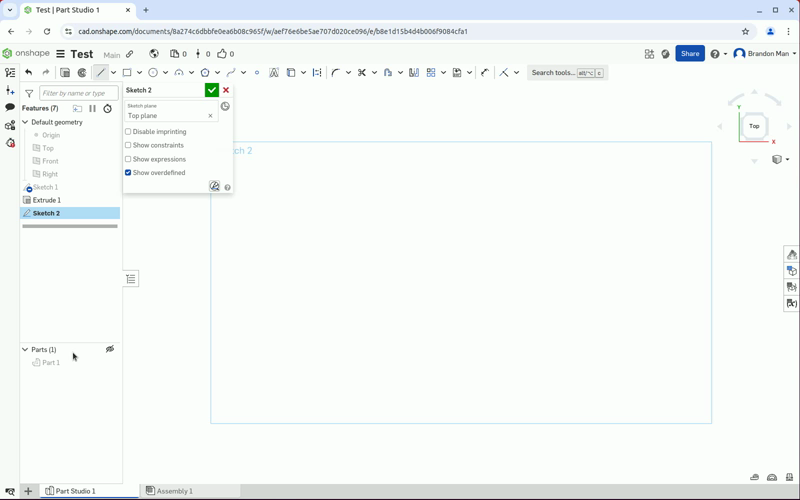
mouse_move(349, 321)
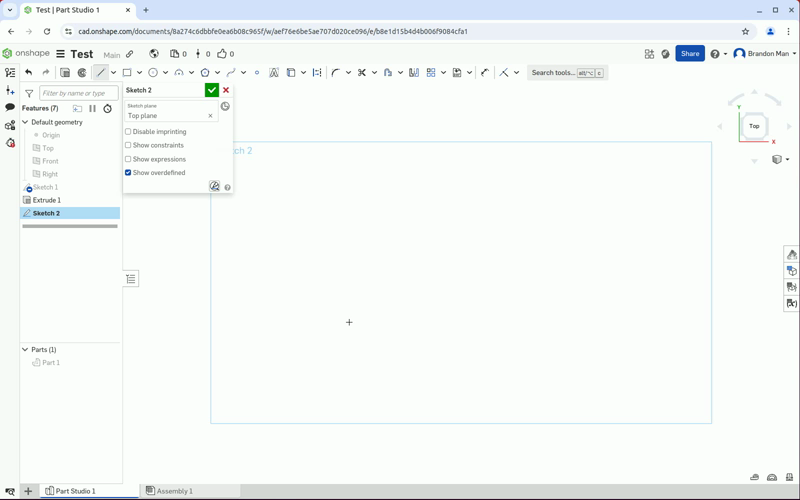
click(349, 321)
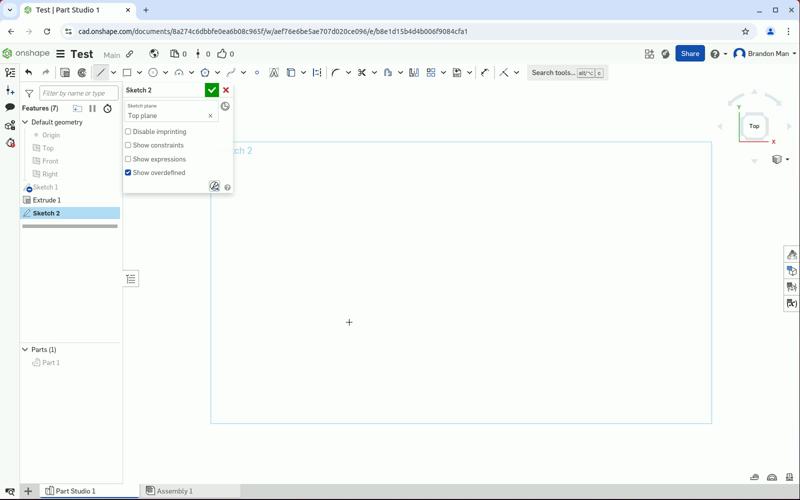
key_up(shift)
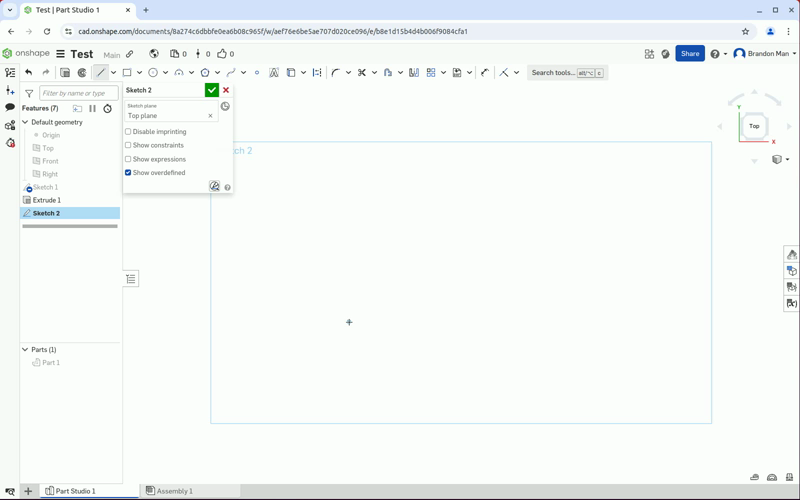
key_down(shift)
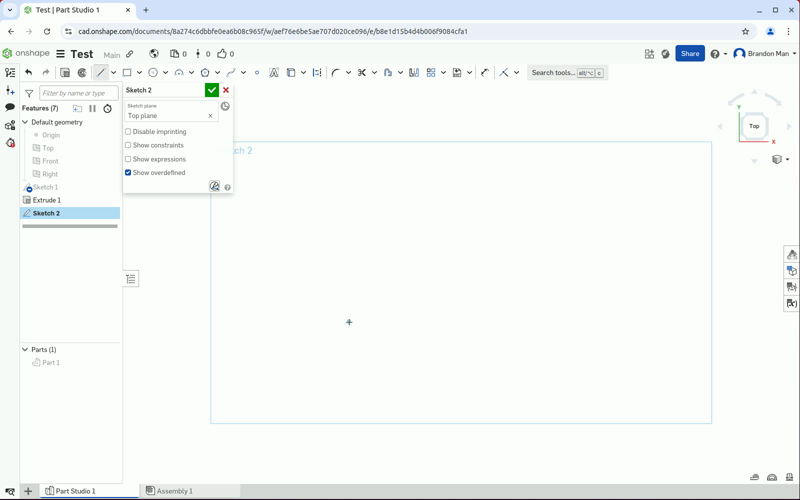
mouse_move(459, 321)
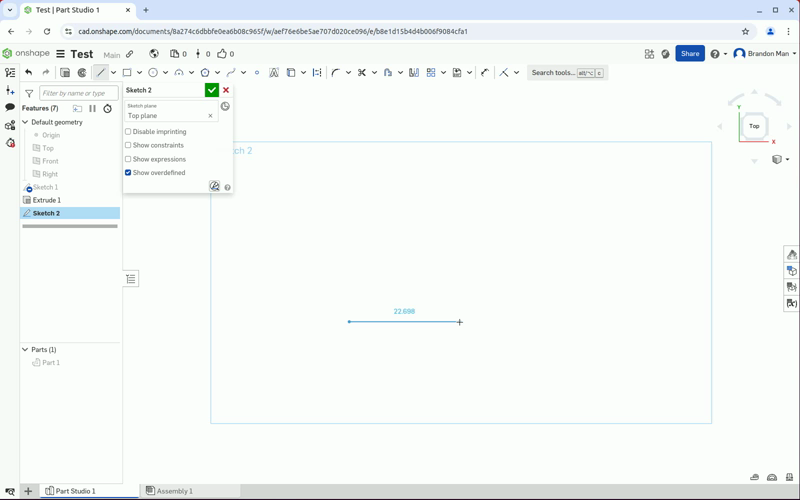
click(459, 321)
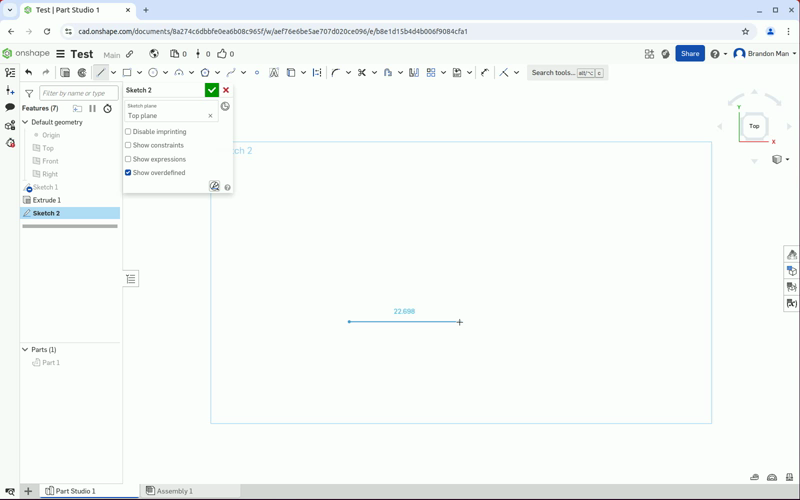
key_up(shift)
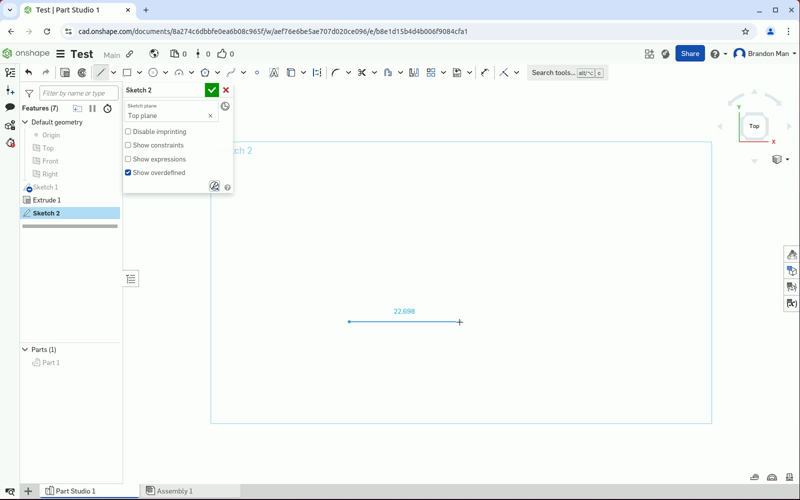
key_down(shift)
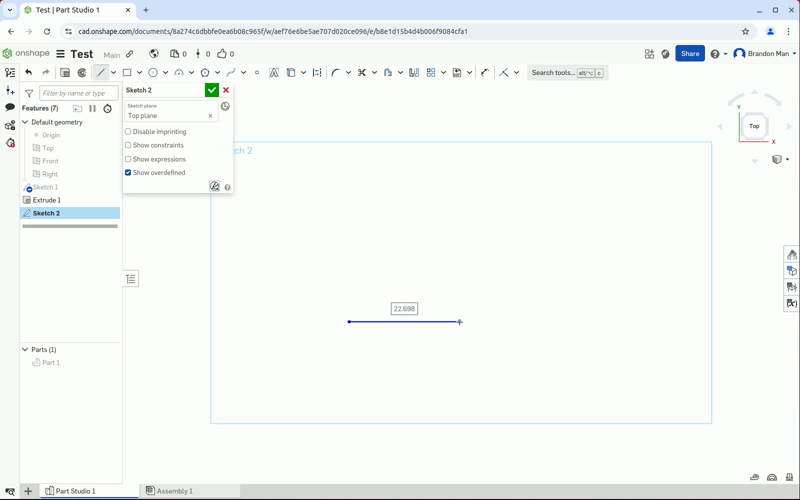
mouse_move(572, 321)
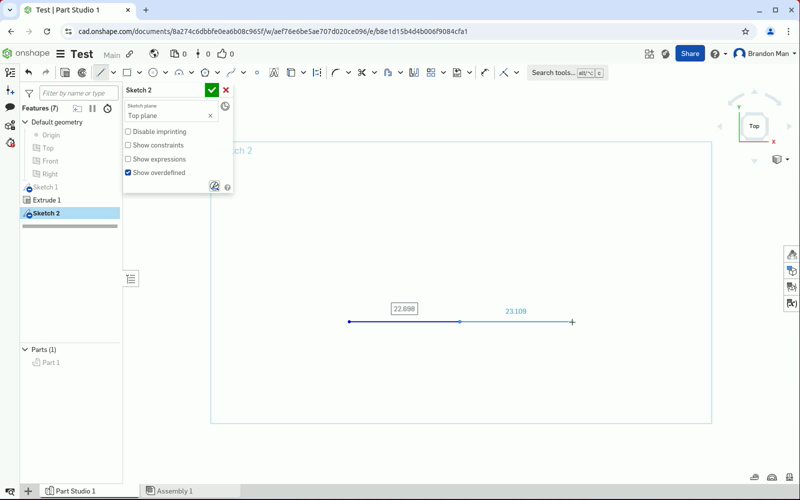
click(572, 321)
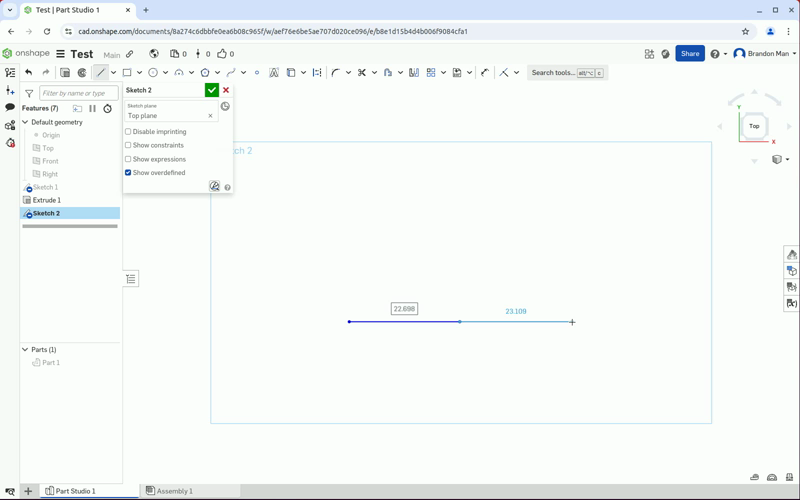
key_up(shift)
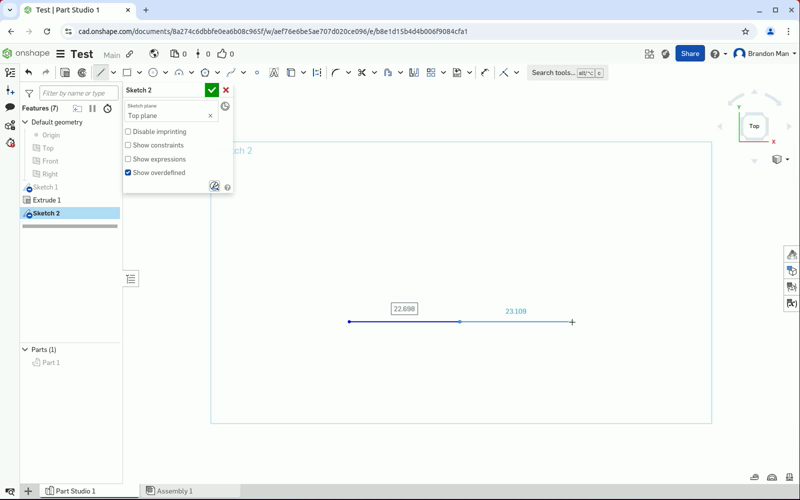
key_down(shift)
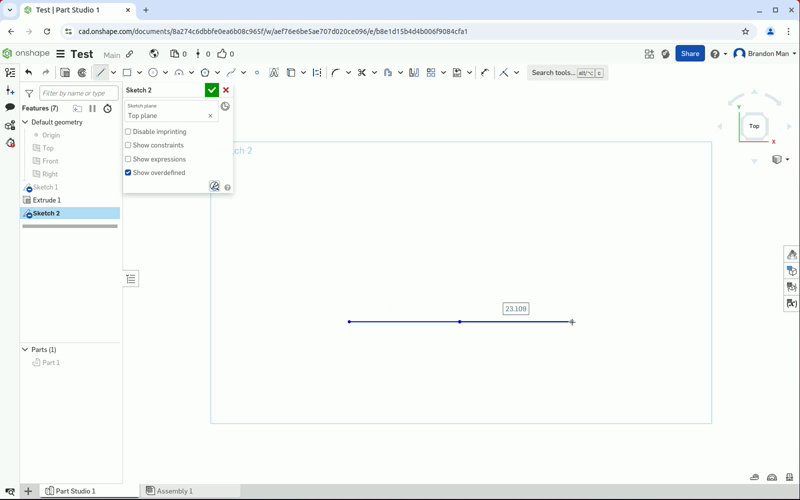
mouse_move(589, 321)
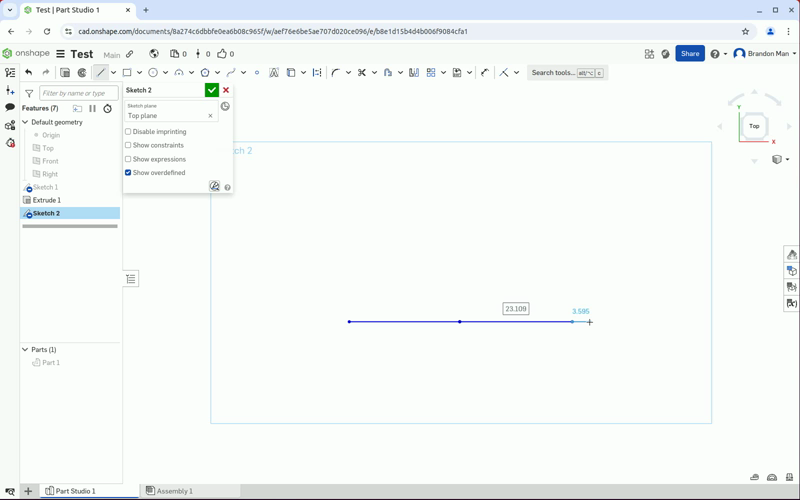
mouse_move(572, 284)
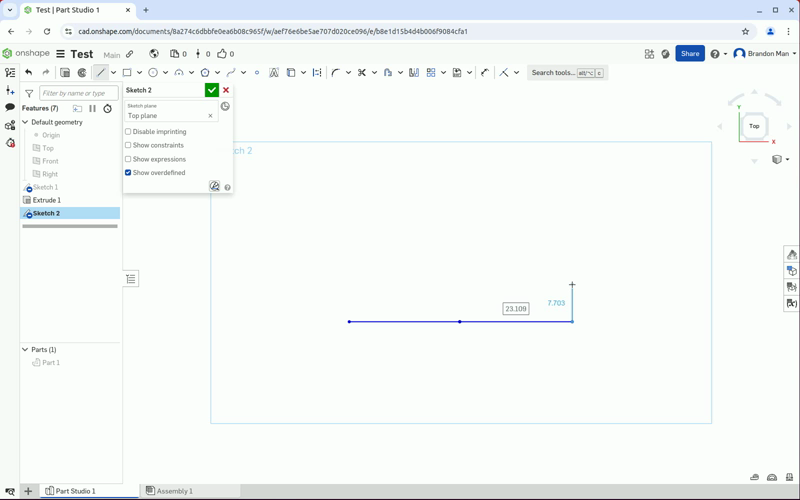
click(572, 284)
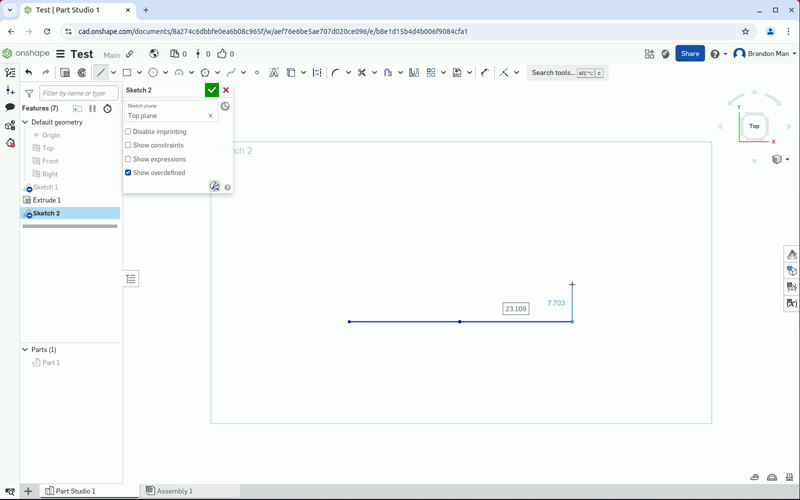
key_up(shift)
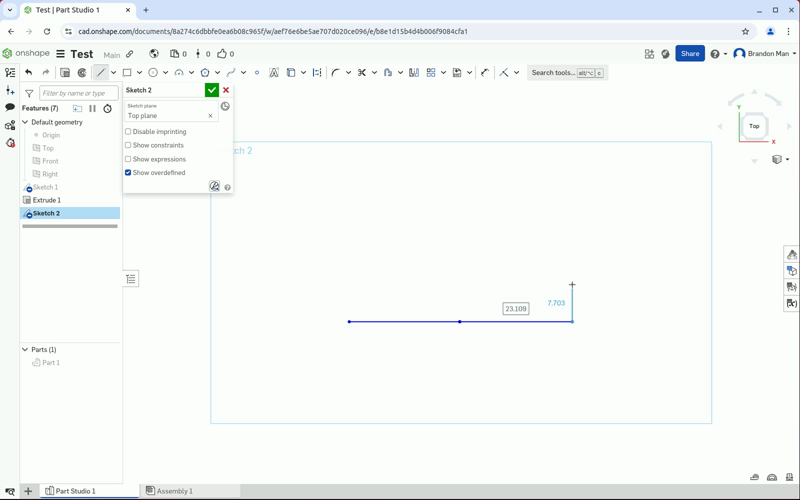
key_down(shift)
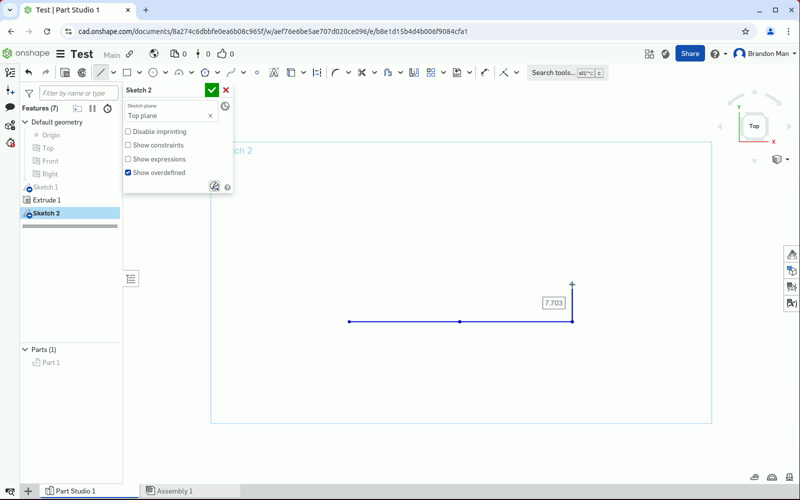
mouse_move(589, 284)
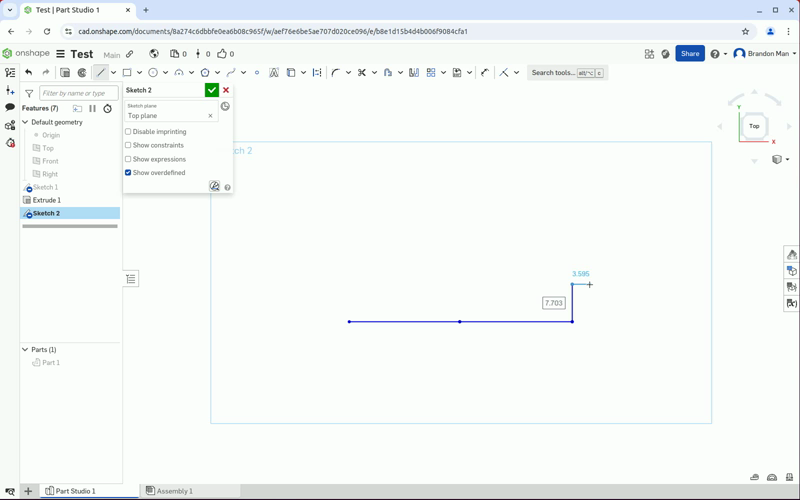
mouse_move(572, 237)
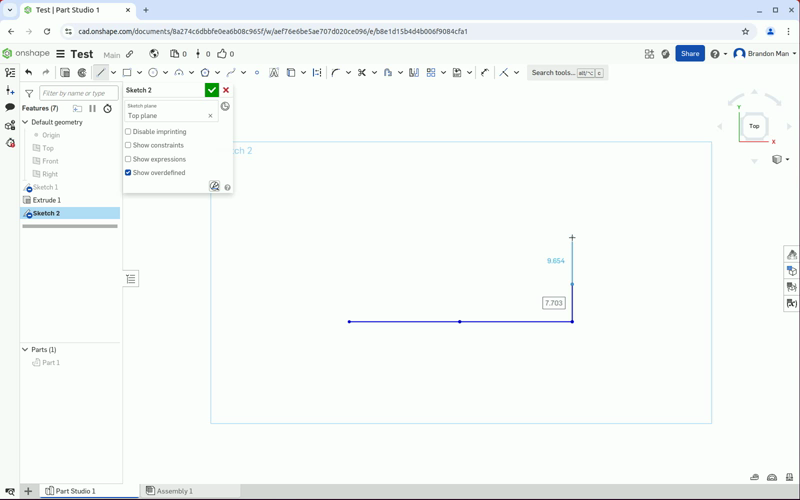
click(572, 237)
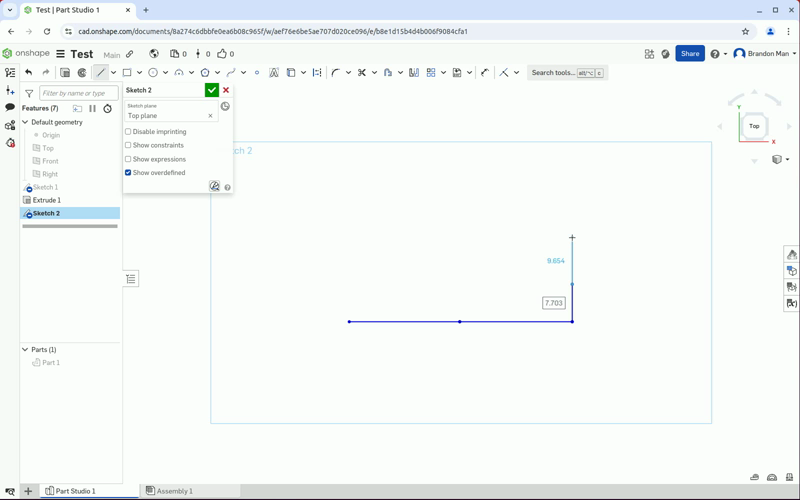
key_up(shift)
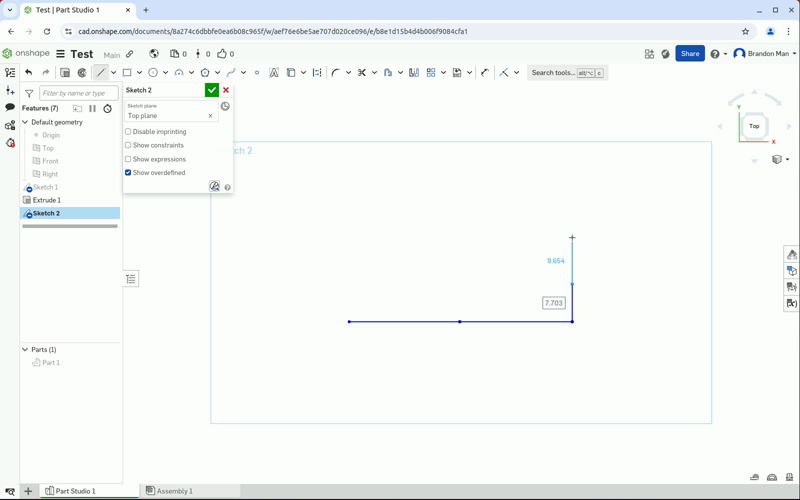
key_down(shift)
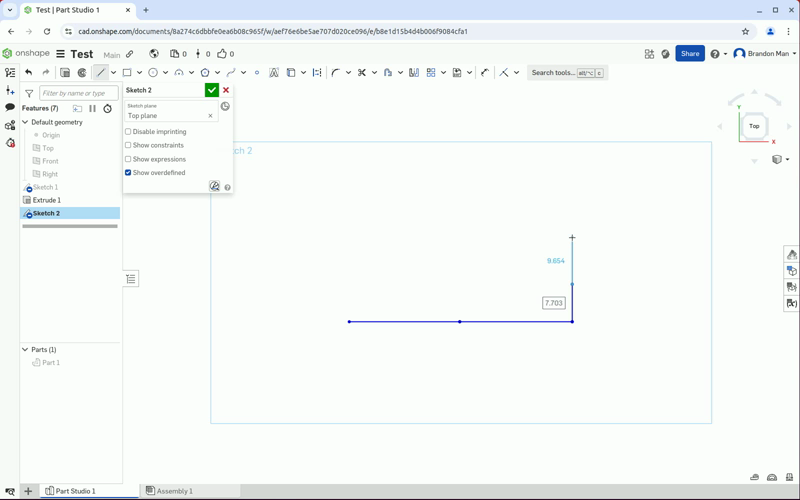
mouse_move(459, 237)
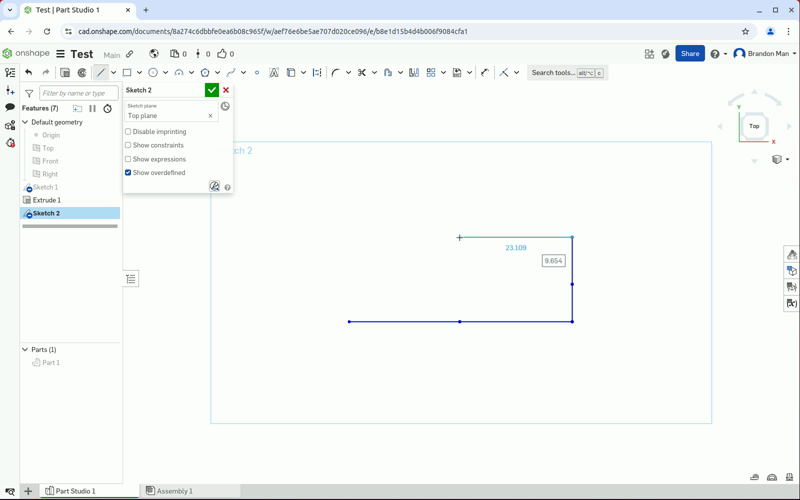
click(459, 237)
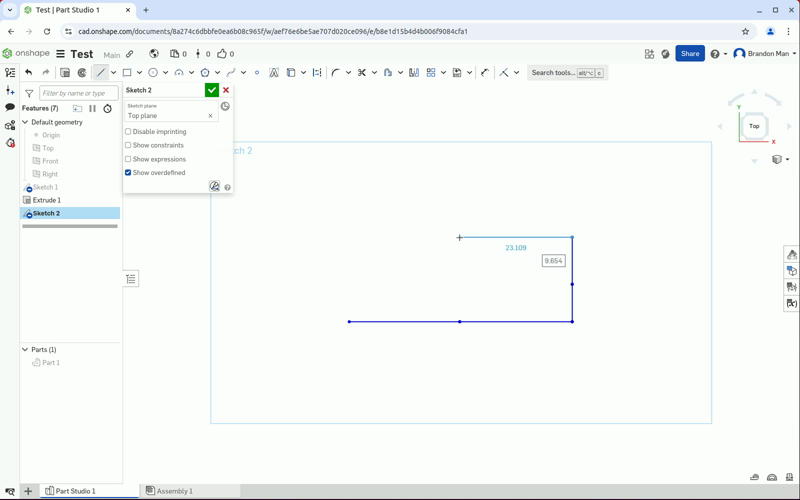
key_up(shift)
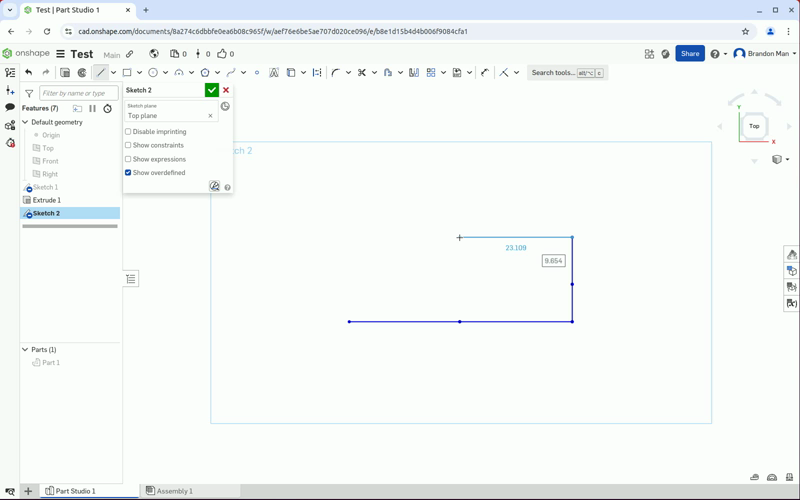
key_down(shift)
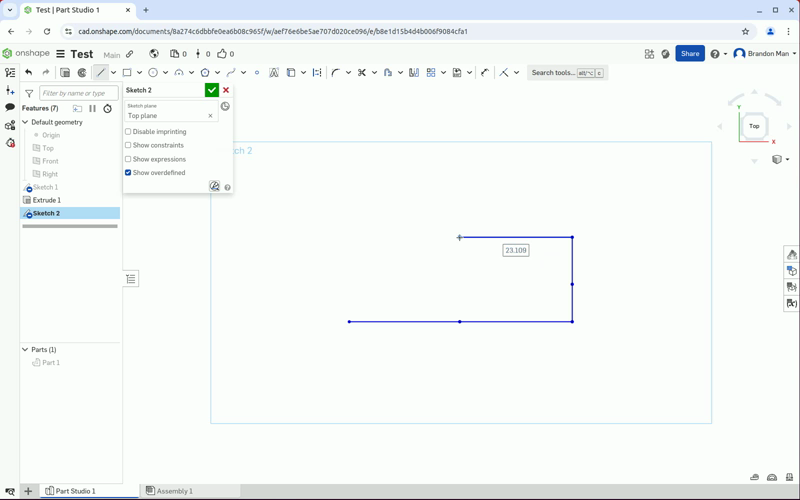
mouse_move(349, 237)
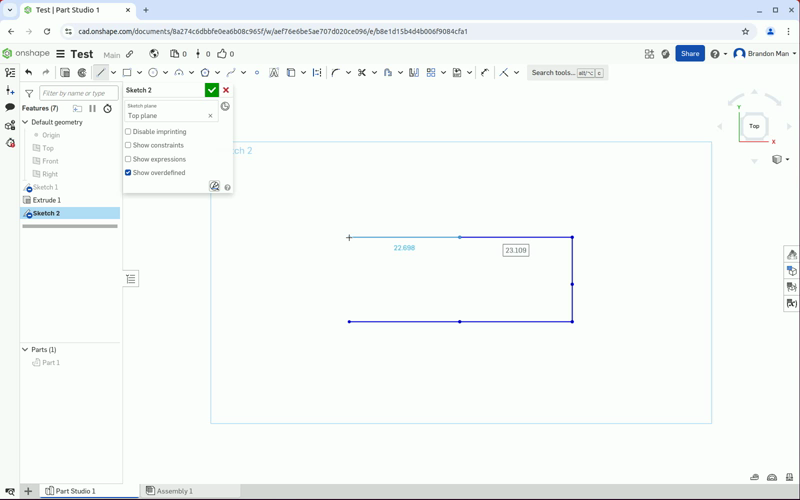
click(349, 237)
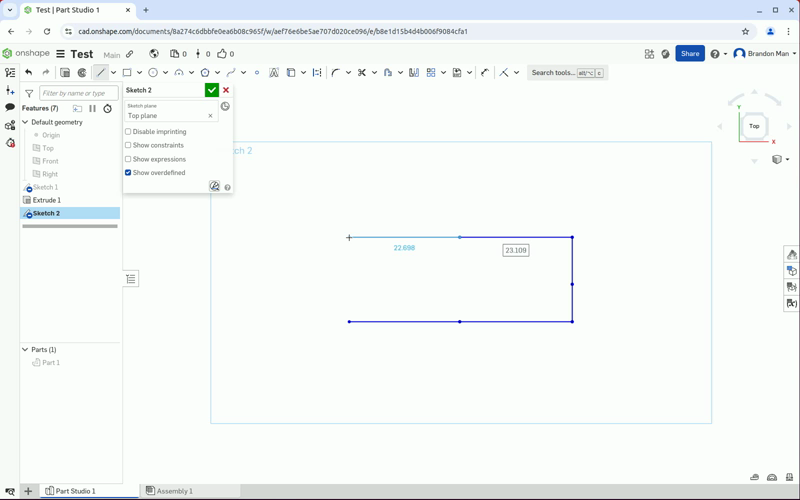
key_up(shift)
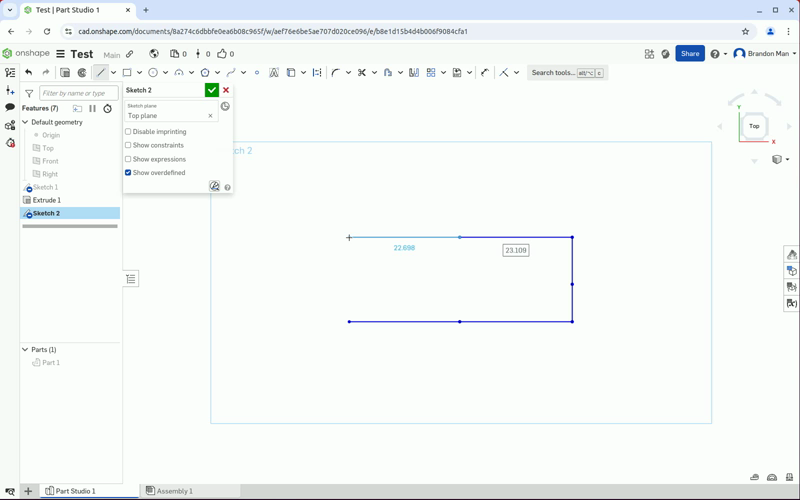
key_down(shift)
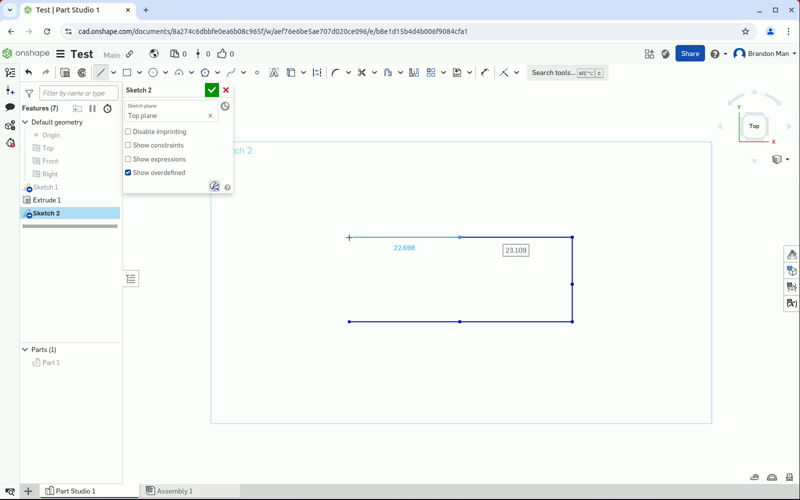
mouse_move(349, 321)
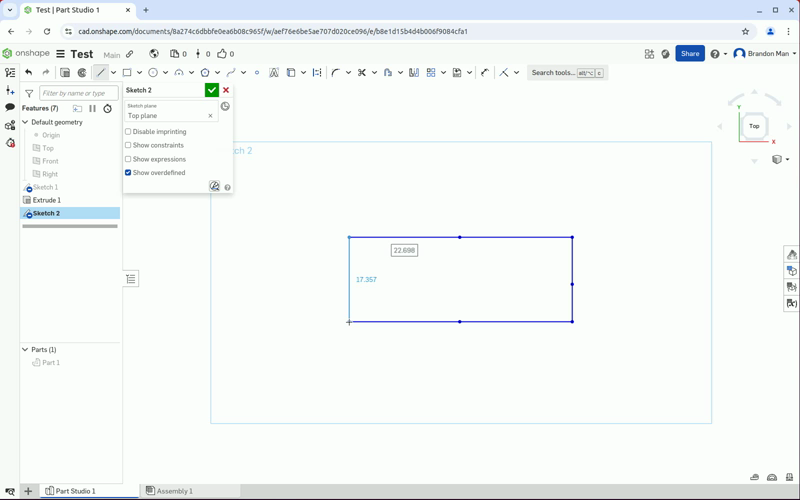
key_up(shift)
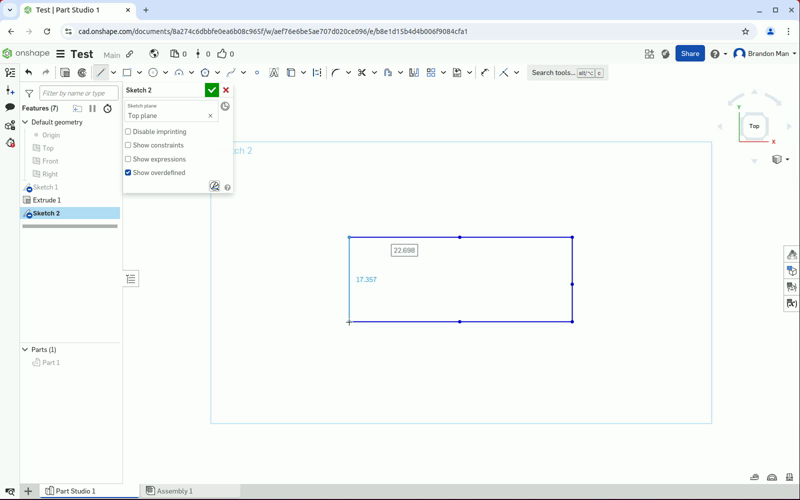
click(349, 321)
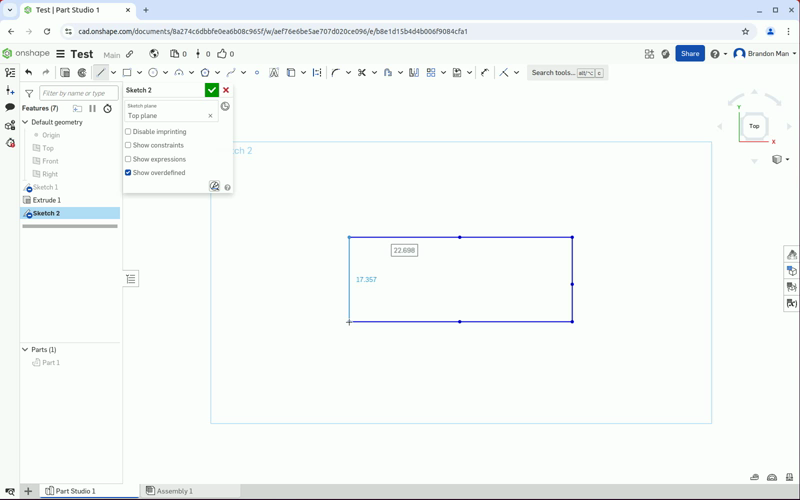
key(esc)
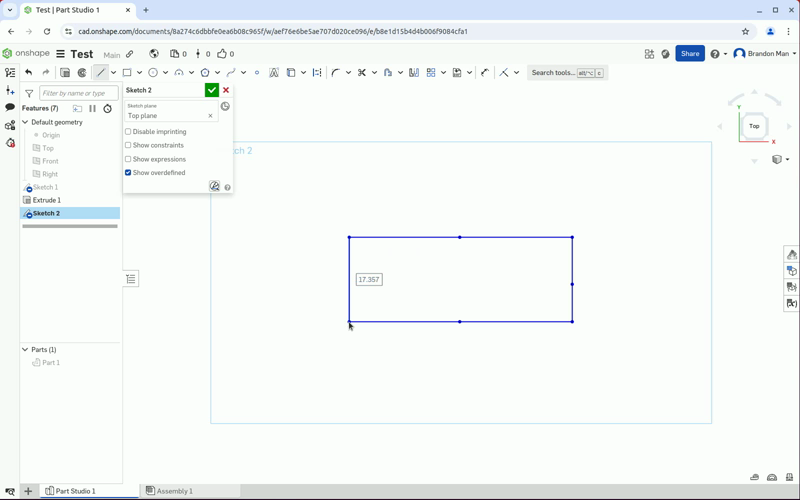
mouse_move(452, 261)
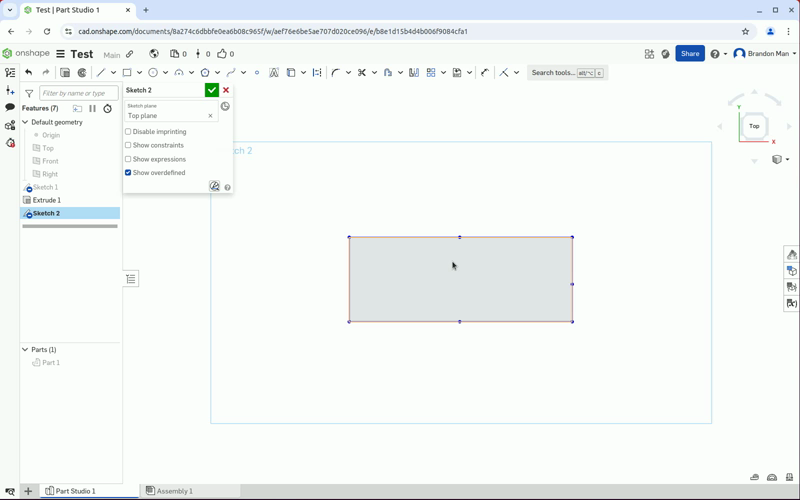
click(452, 261)
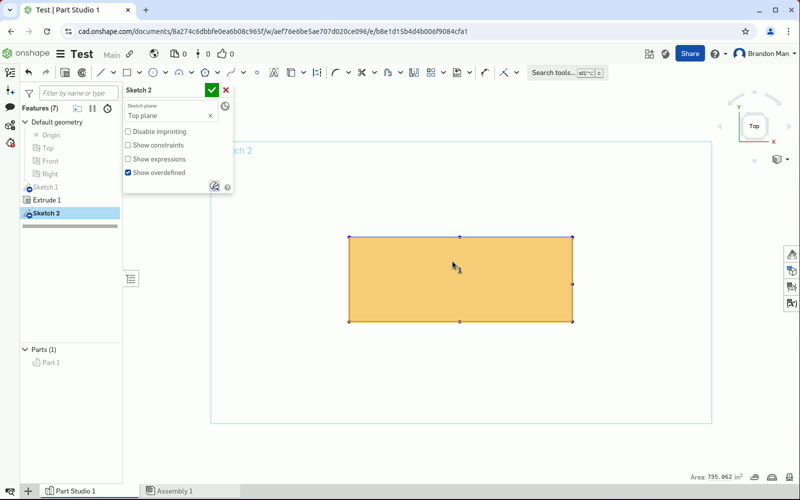
mouse_move(73, 352)
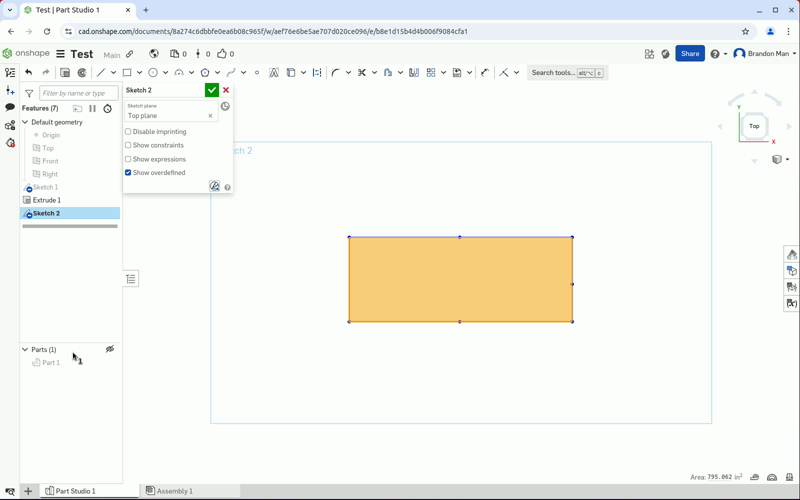
key(shift+y)
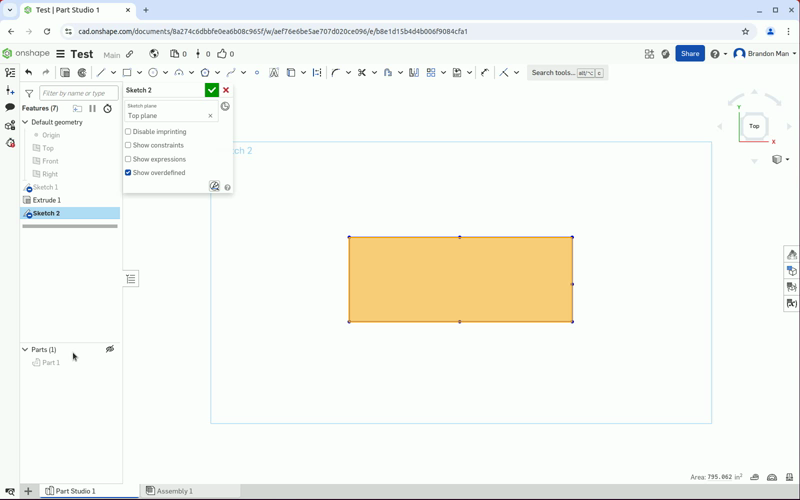
key(shift+e)
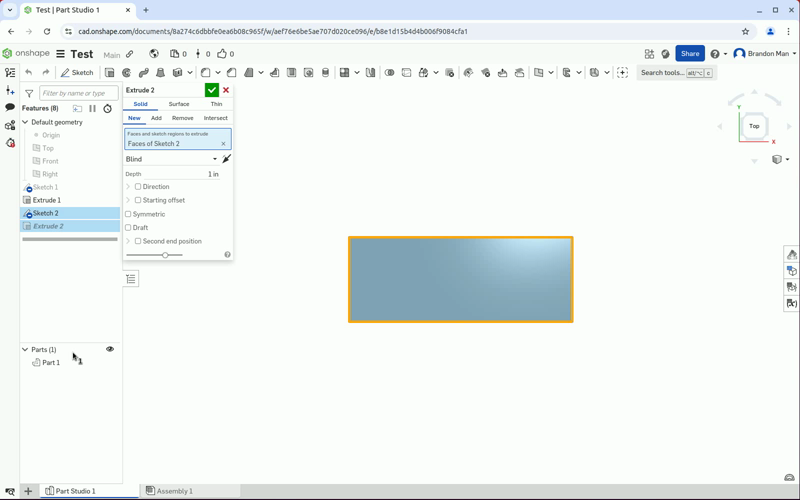
mouse_move(143, 106)
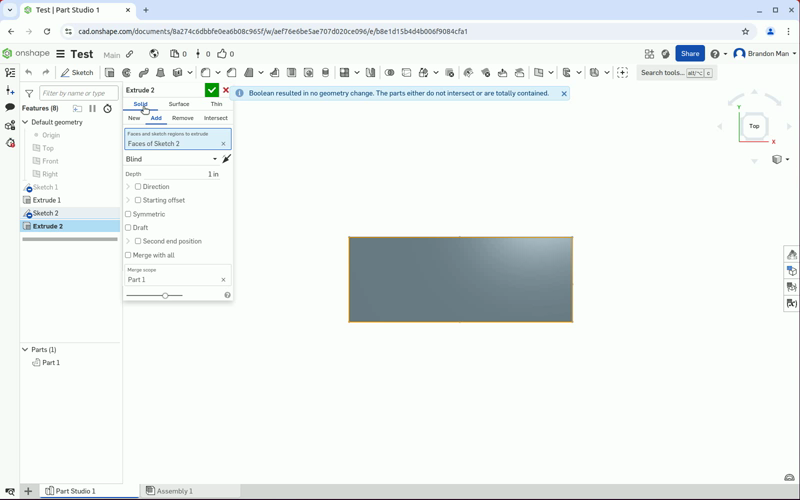
click(143, 106)
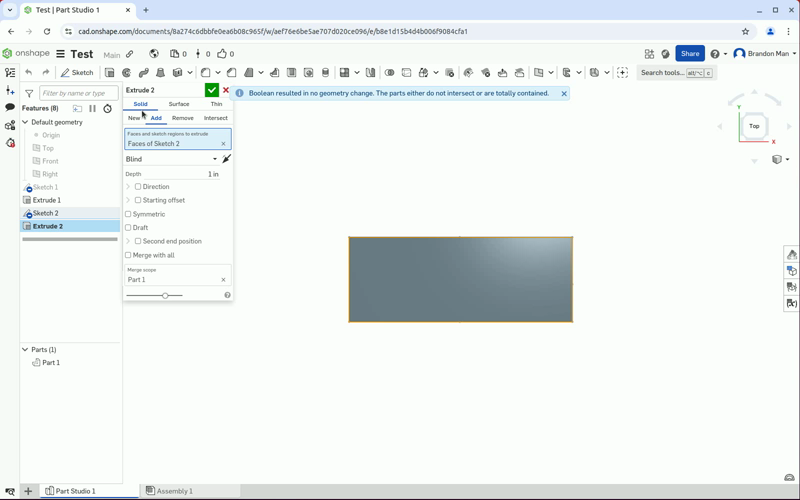
mouse_move(137, 120)
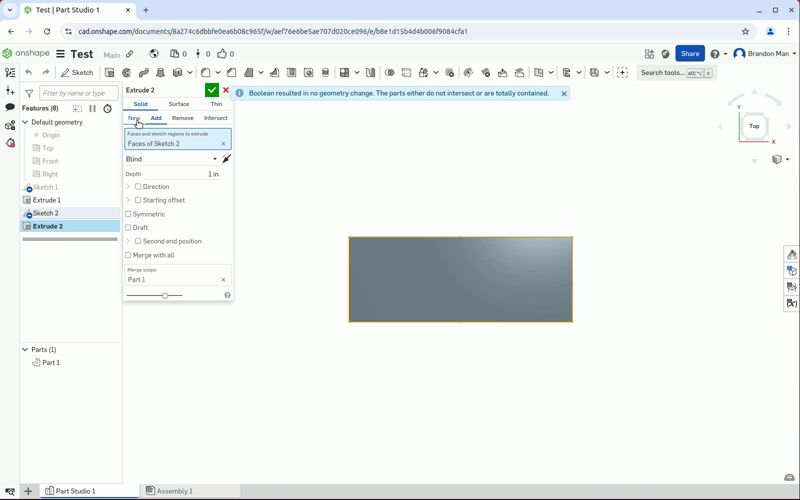
click(137, 120)
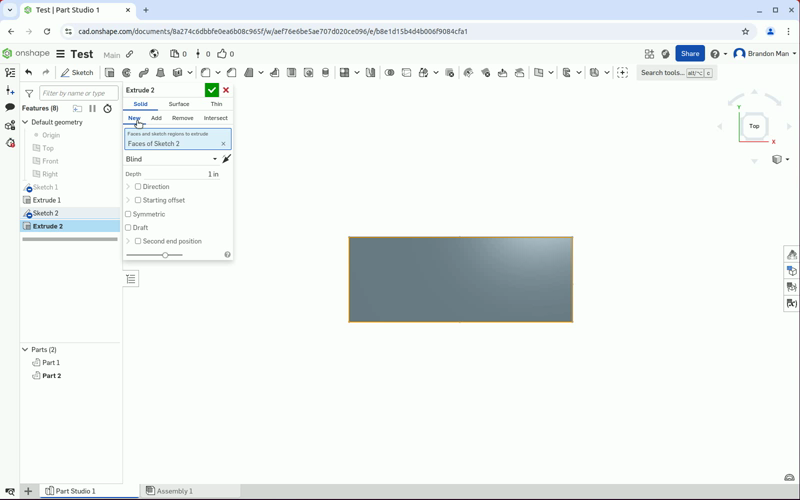
key(tab, 4)
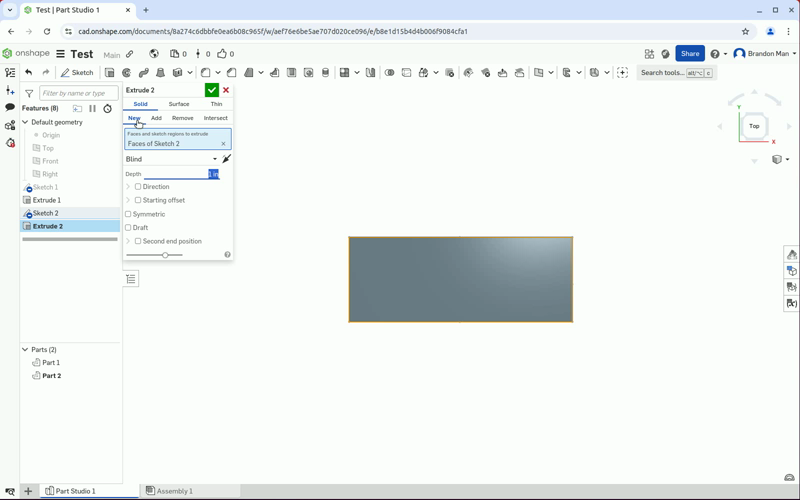
text(7.703)
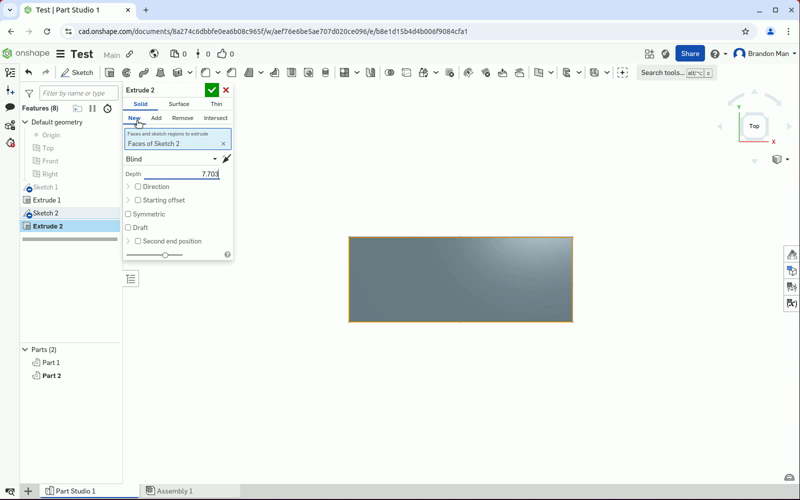
key(enter)
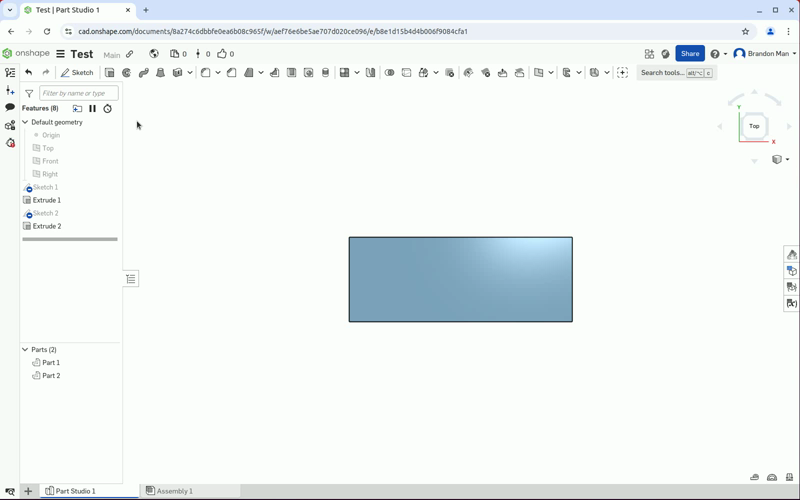
key(shift+h)
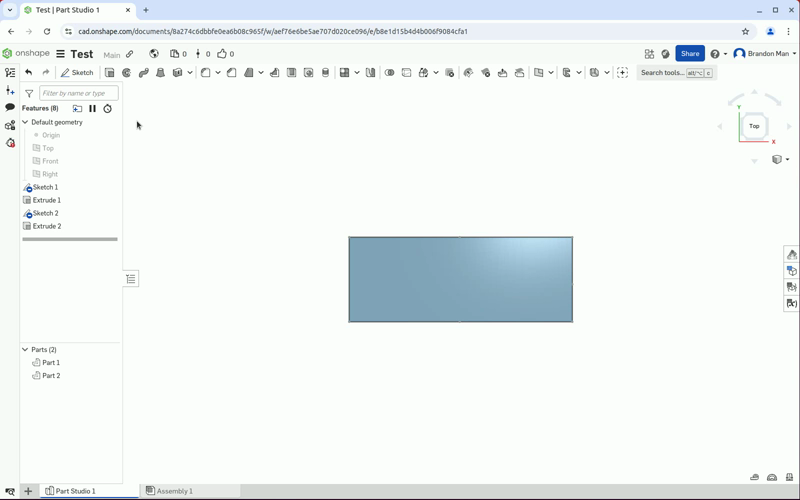
key(shift+h)
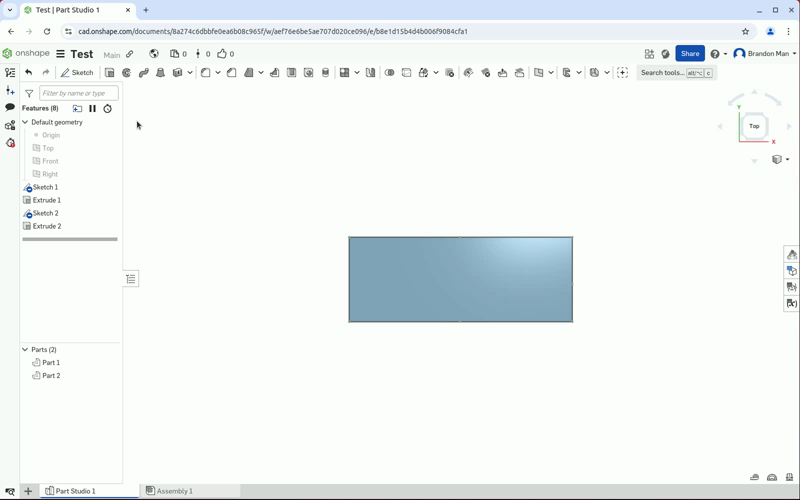
key(shift+7)
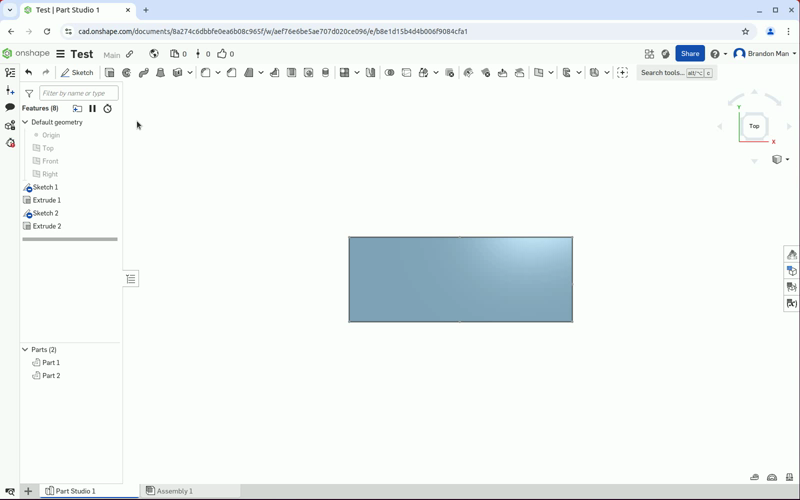
key(up, 3)
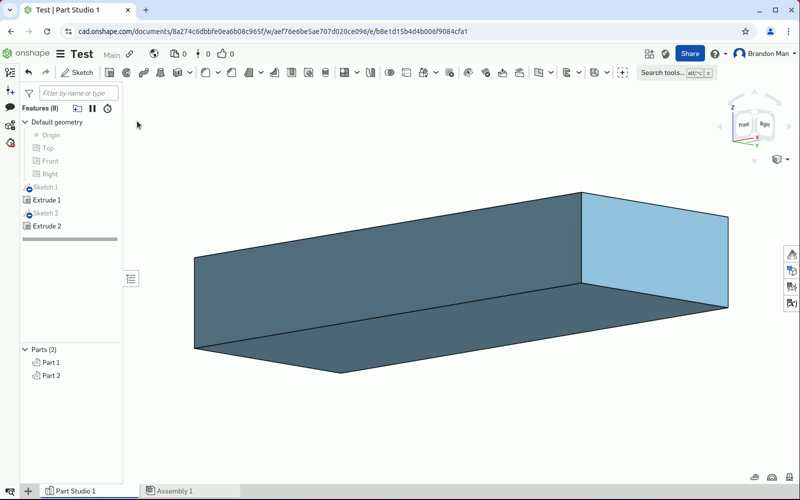
key(left, 3)
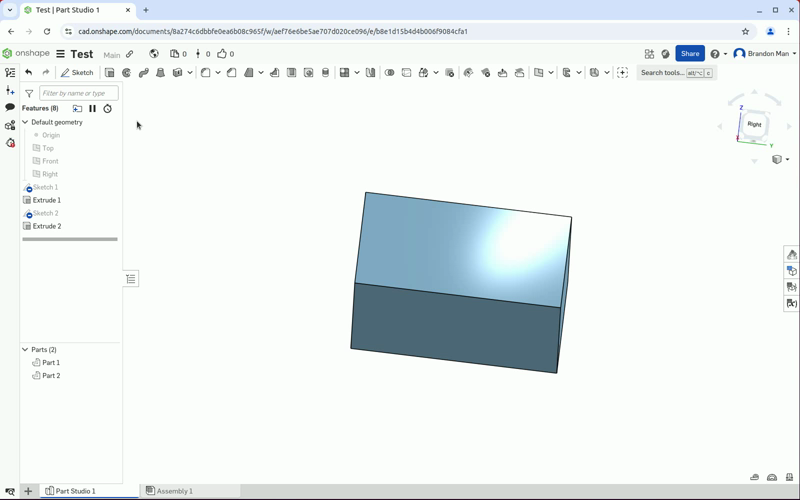
key(right, 3)
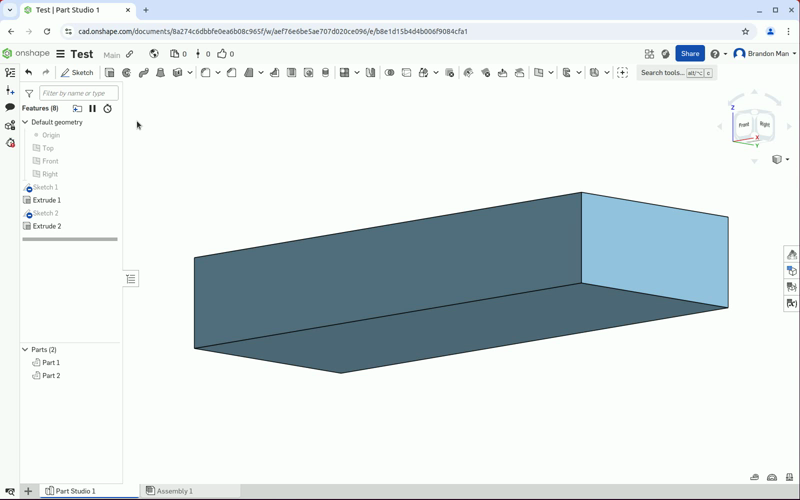
key(down, 3)
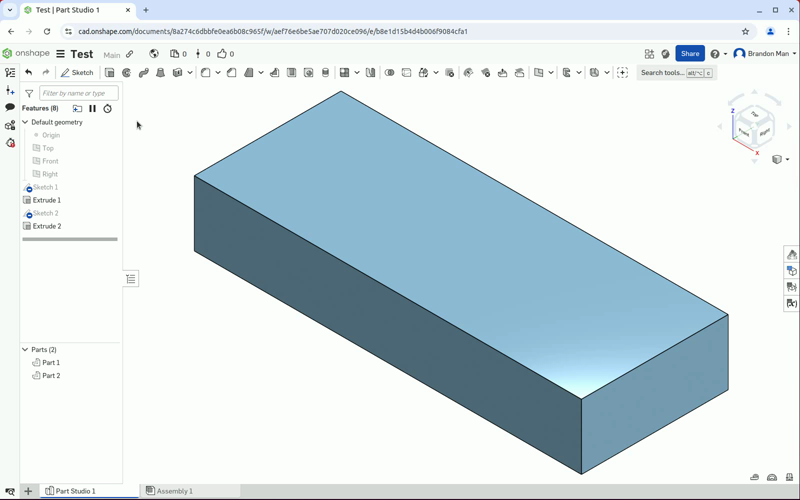
mouse_move(73, 189)
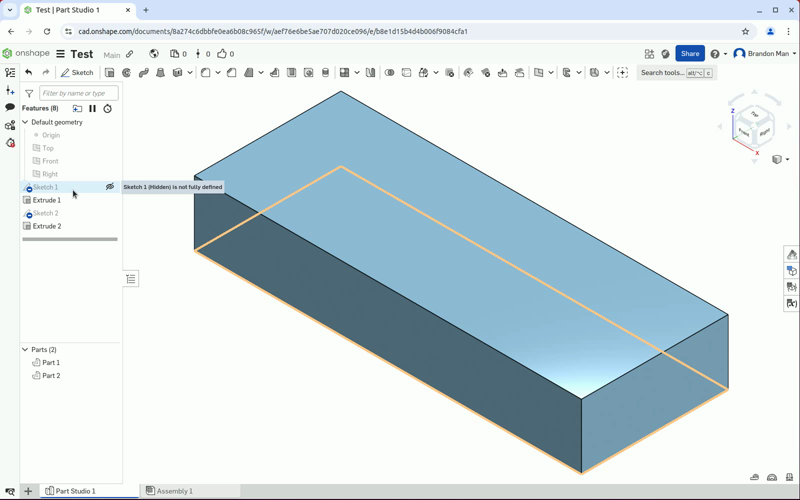
click(73, 189)